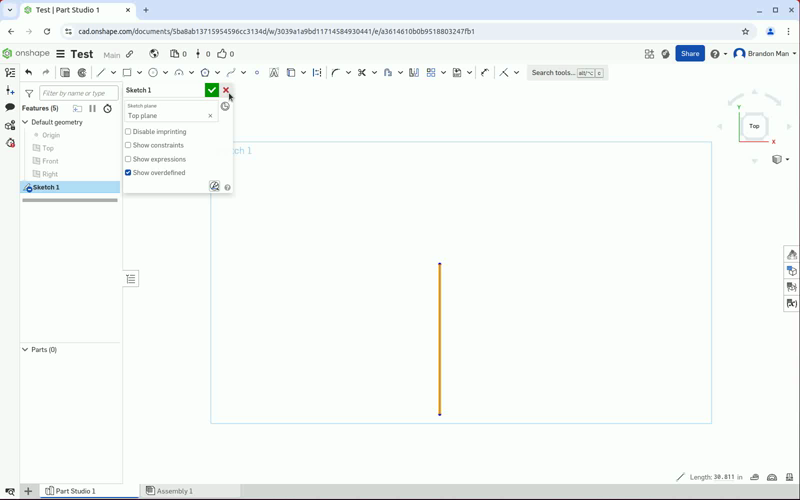
key(shift+h)
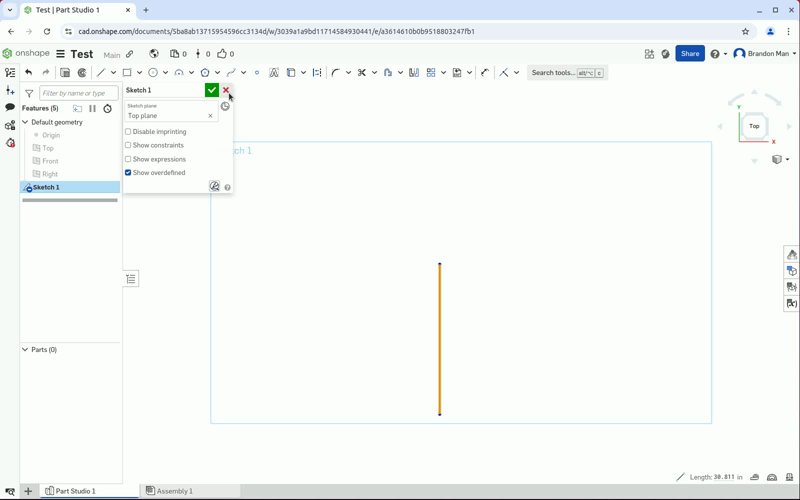
key(shift+s)
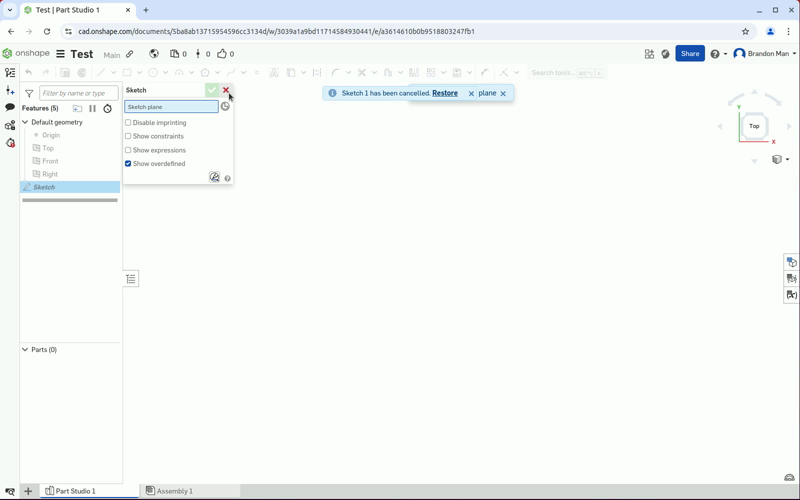
mouse_move(73, 150)
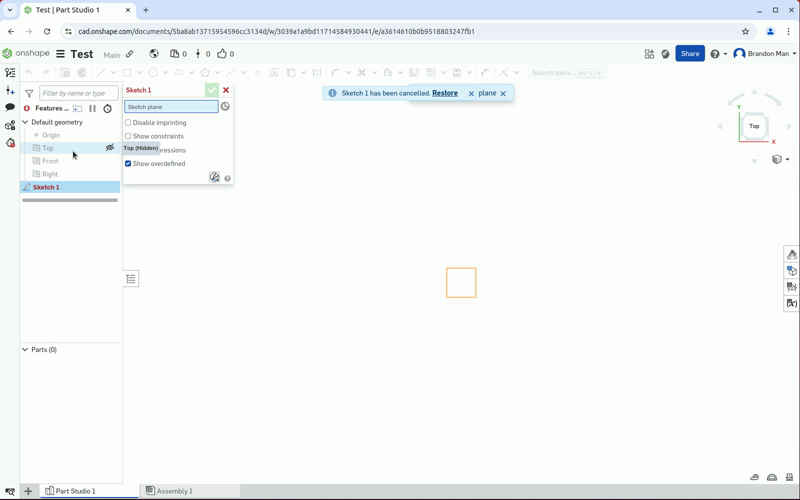
click(73, 150)
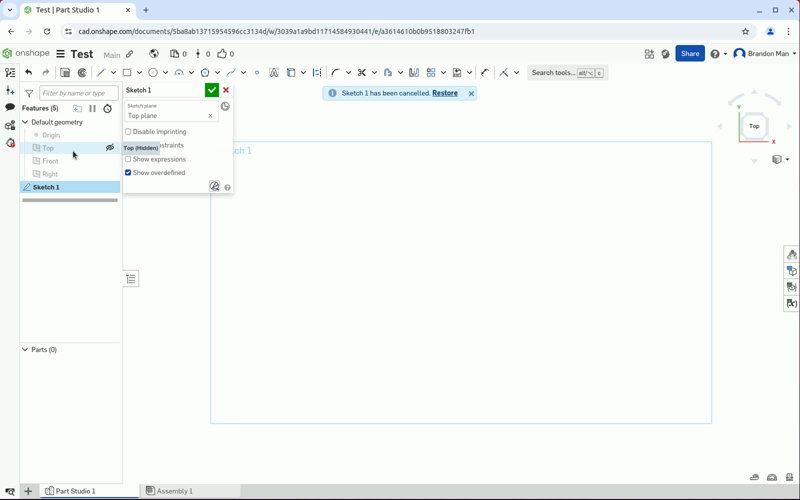
mouse_move(73, 352)
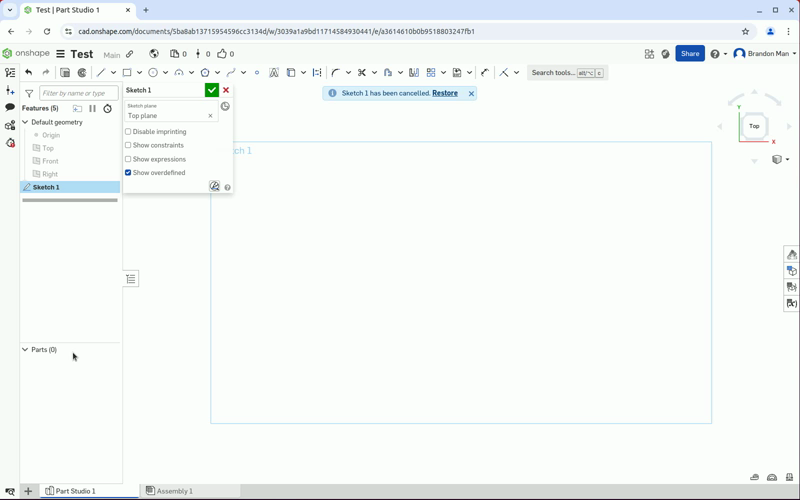
key(y)
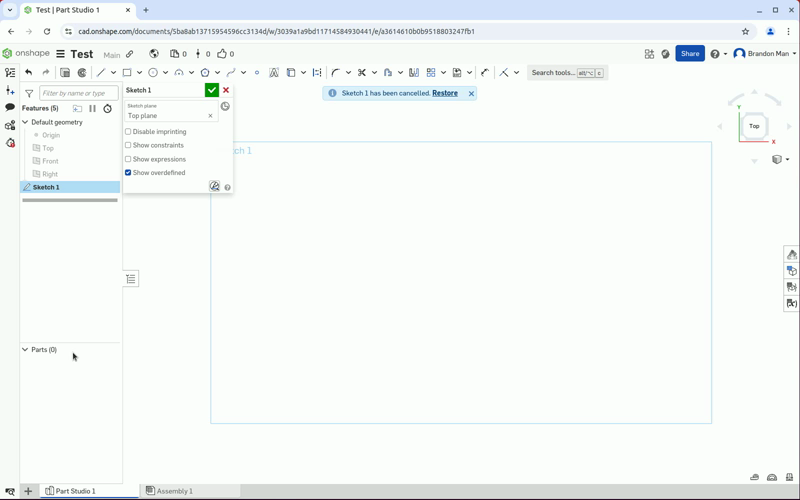
key(c)
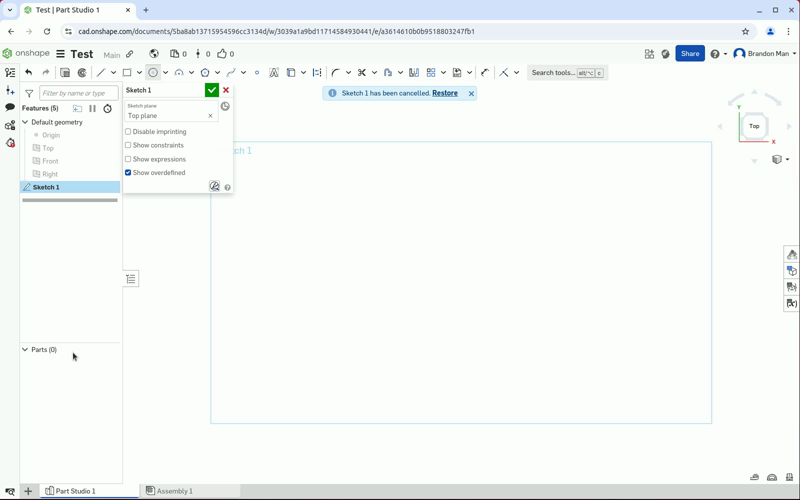
key_down(shift)
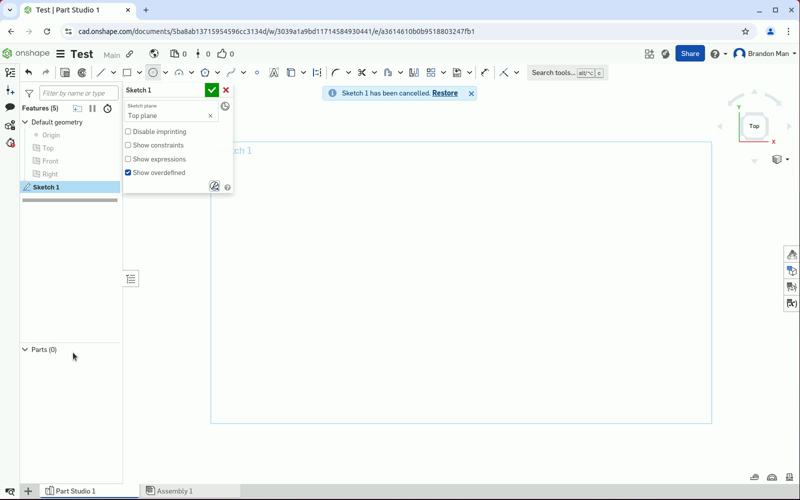
mouse_move(461, 282)
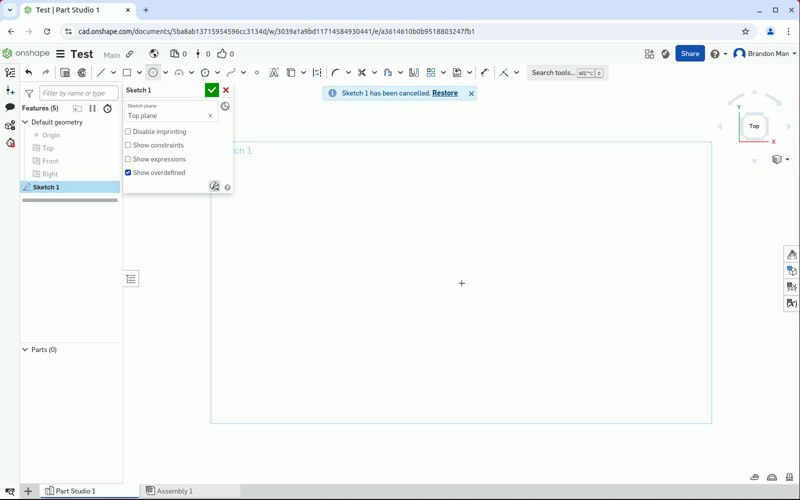
click(461, 282)
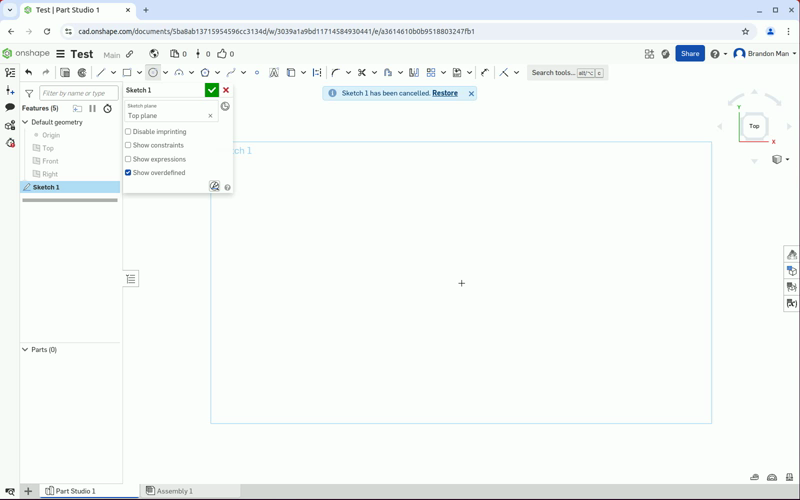
key_up(shift)
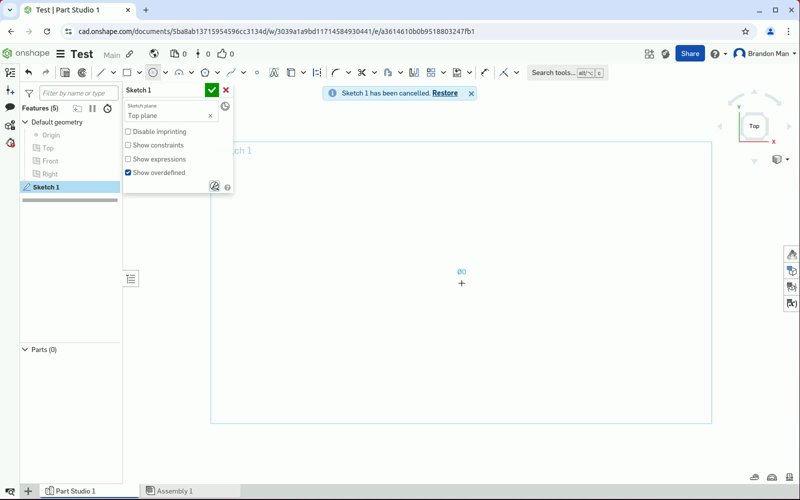
mouse_move(481, 282)
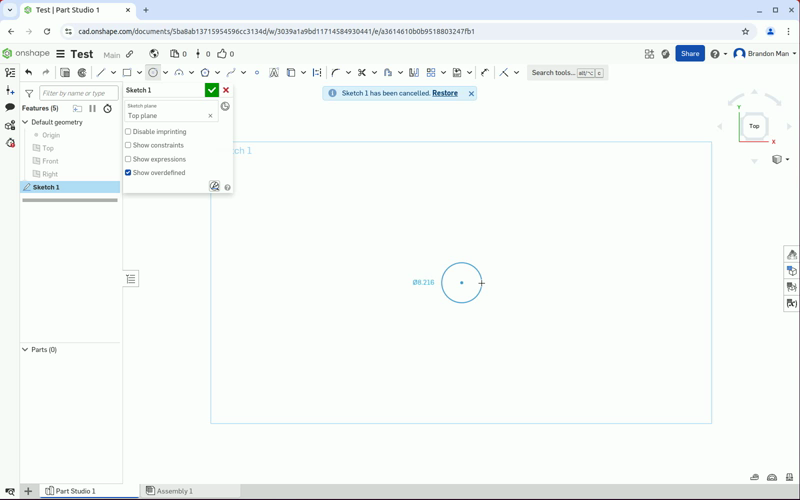
click(481, 282)
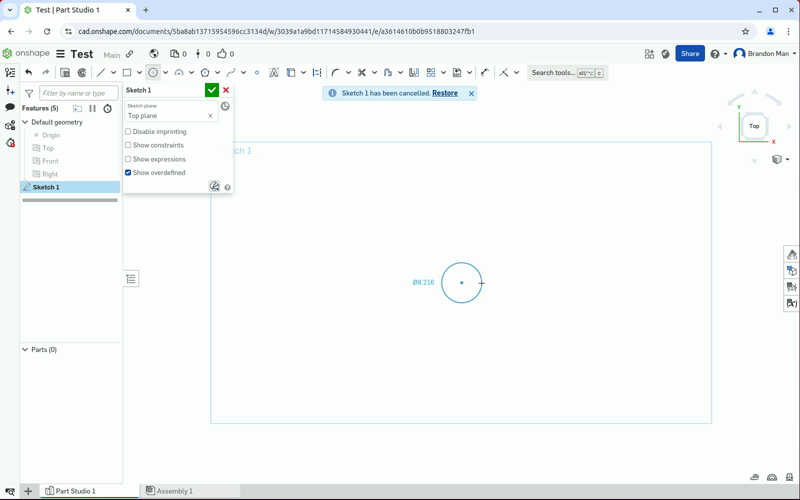
key(esc)
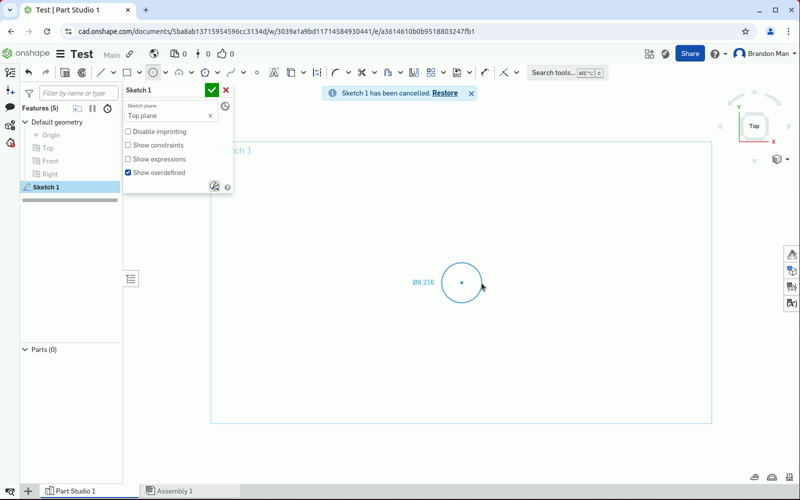
key(c)
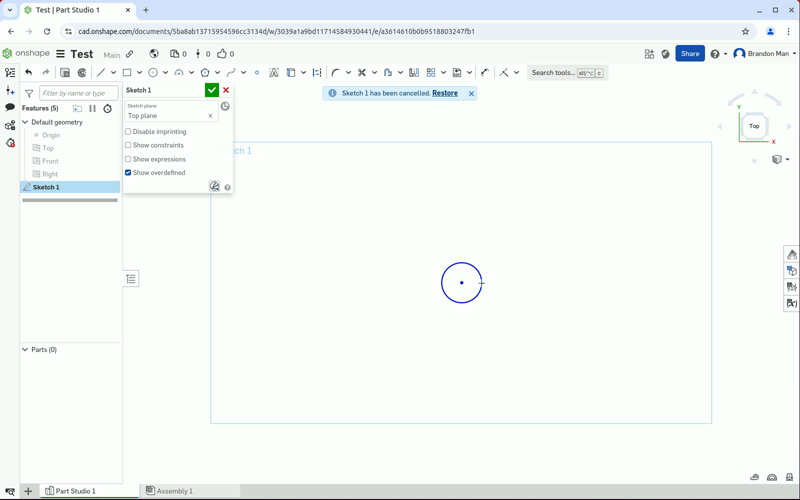
key_down(shift)
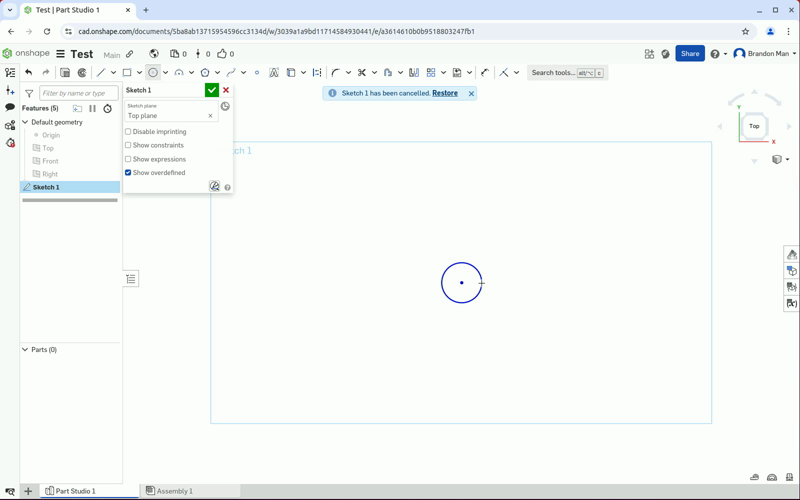
mouse_move(461, 282)
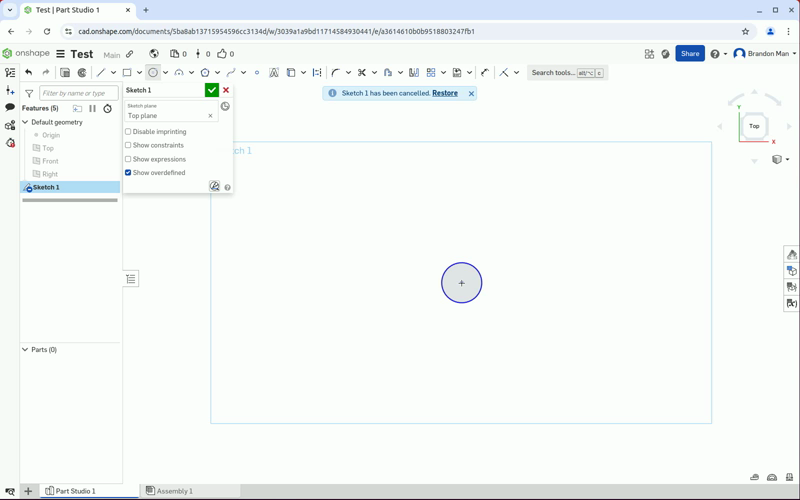
click(461, 282)
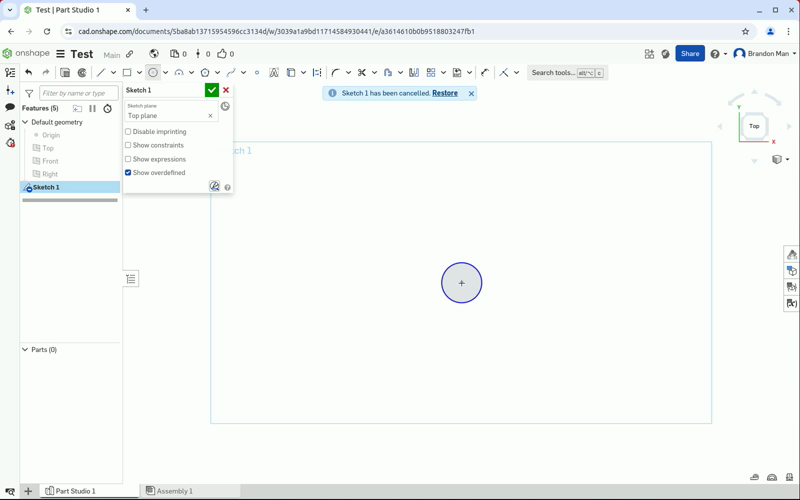
key_up(shift)
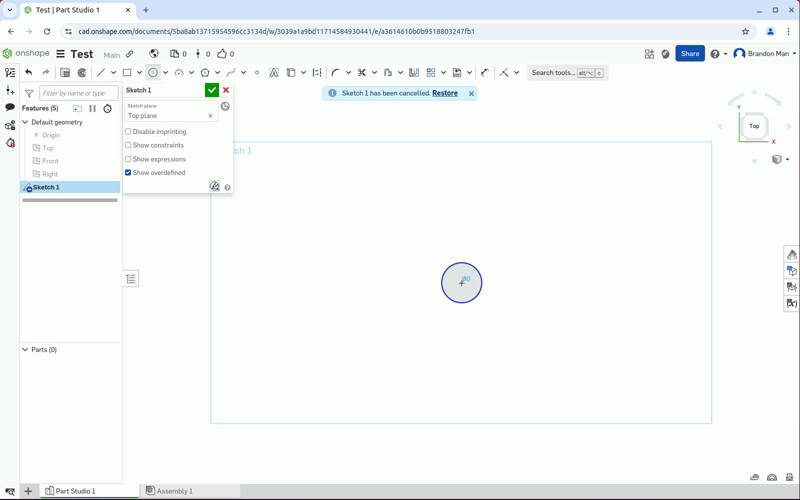
mouse_move(479, 282)
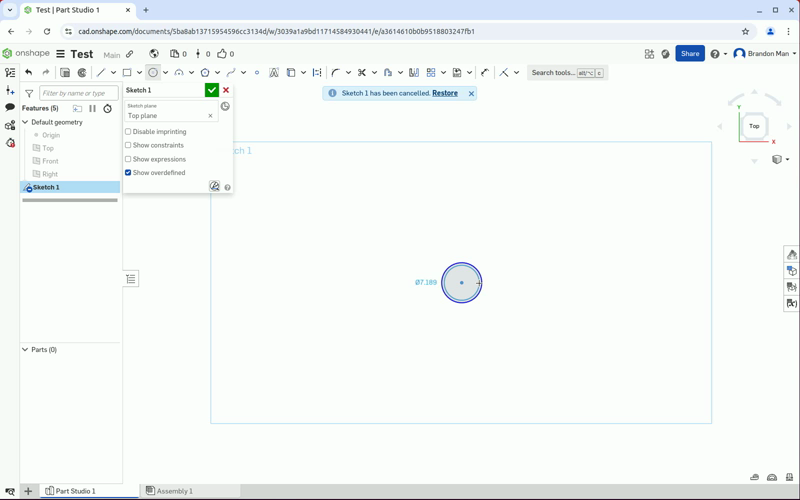
scroll(6)
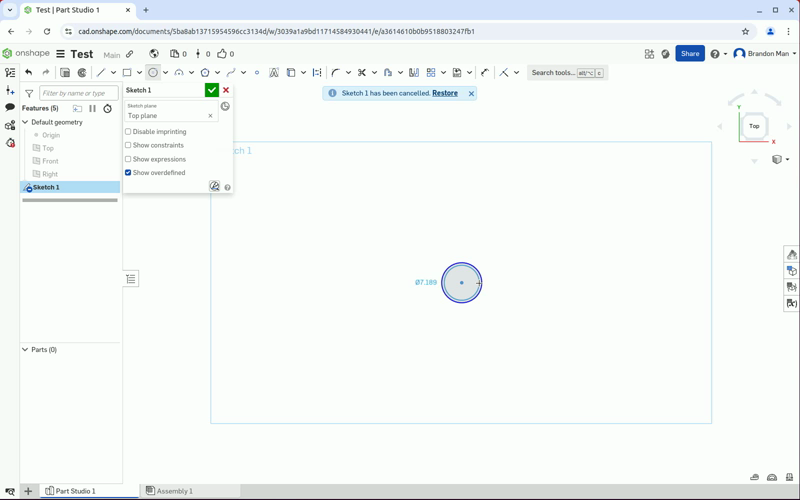
scroll(6)
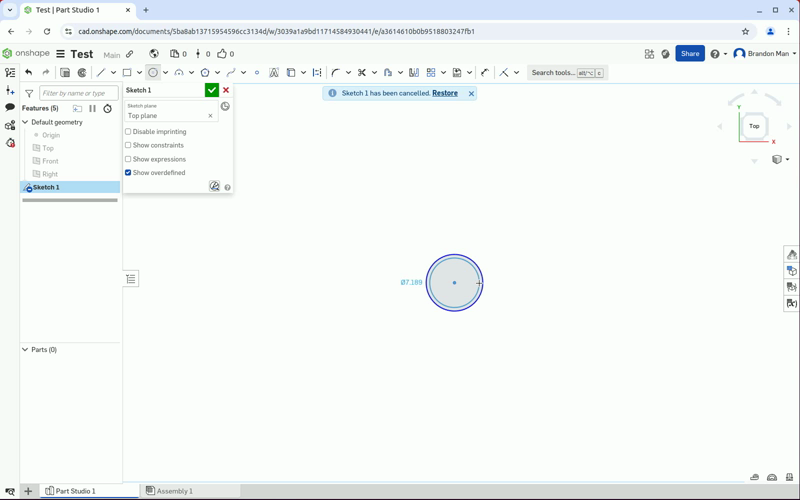
scroll(6)
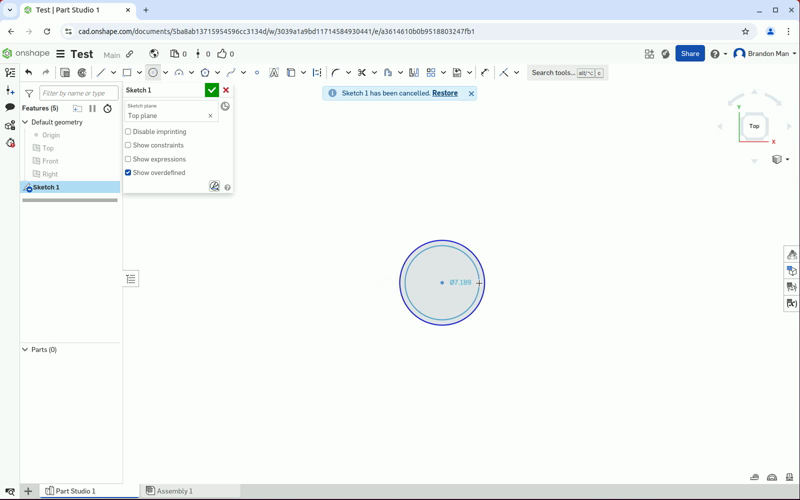
scroll(6)
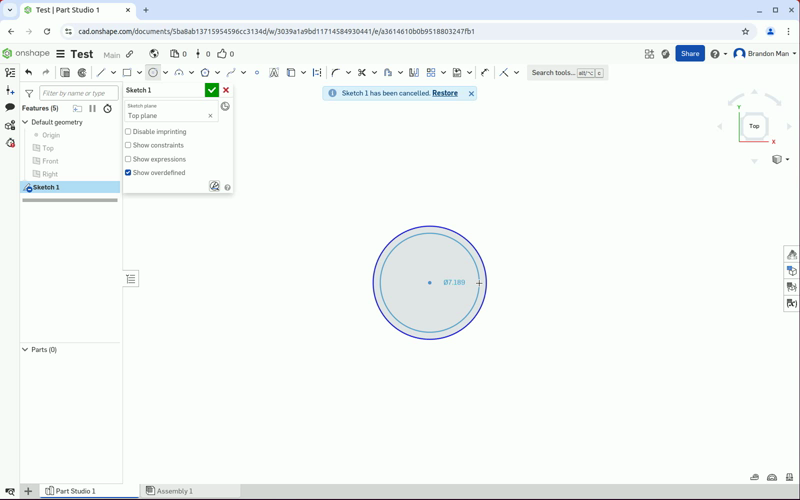
scroll(6)
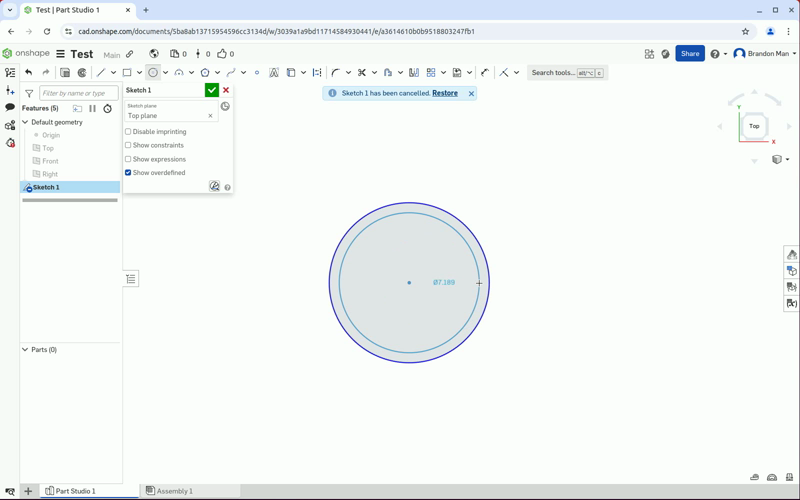
scroll(6)
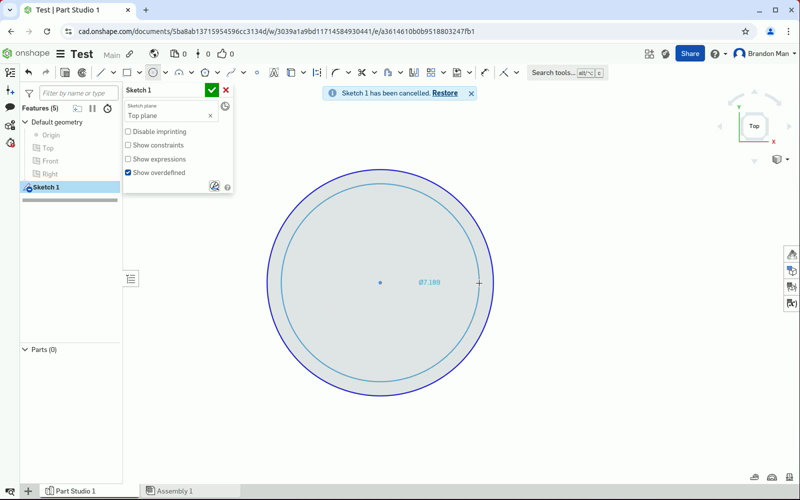
scroll(6)
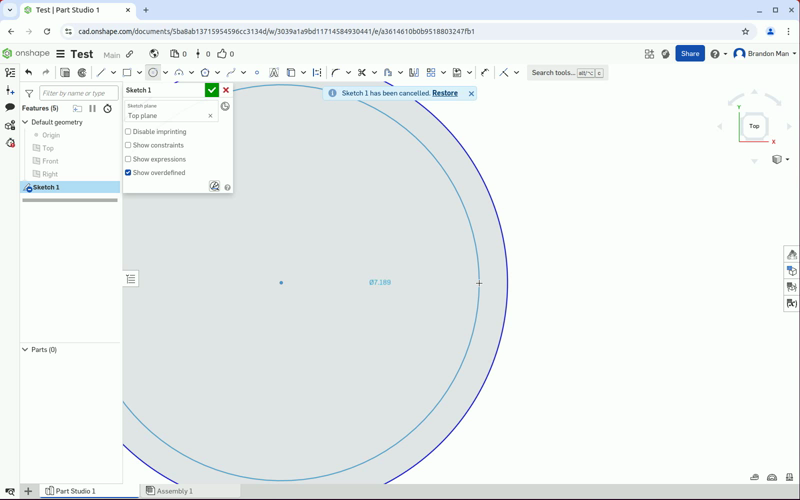
click(479, 282)
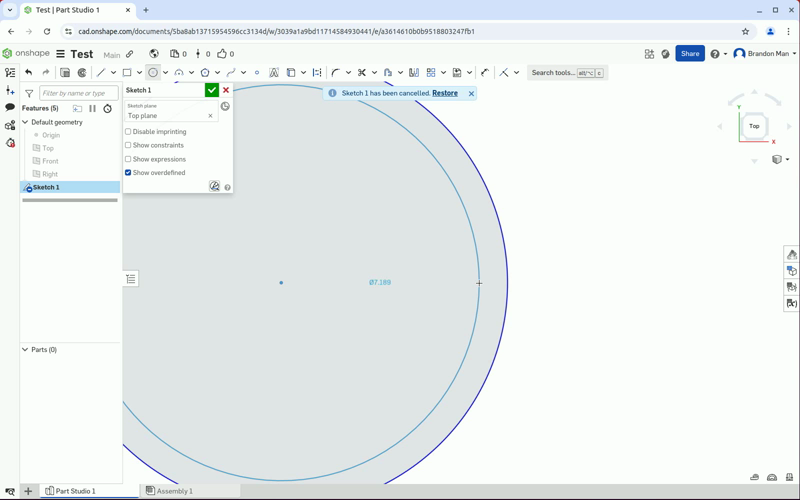
scroll(-6)
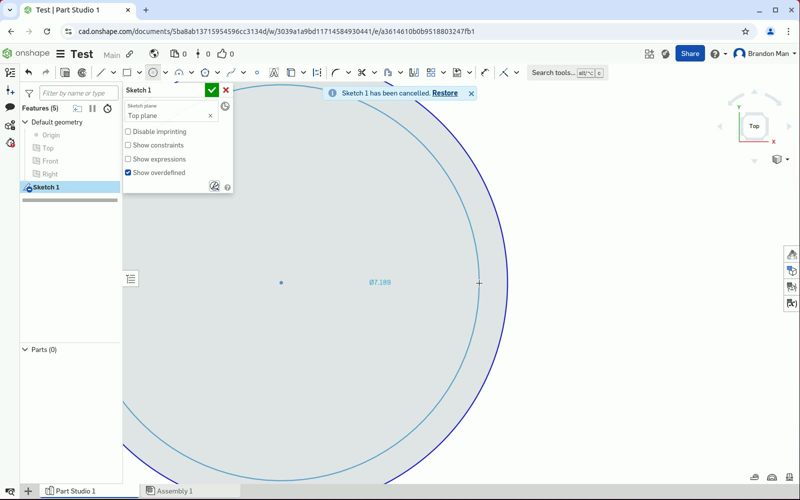
scroll(-6)
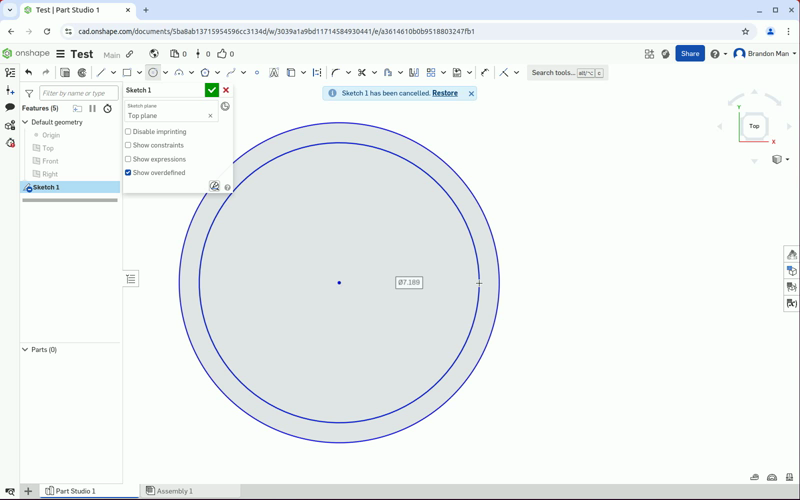
scroll(-6)
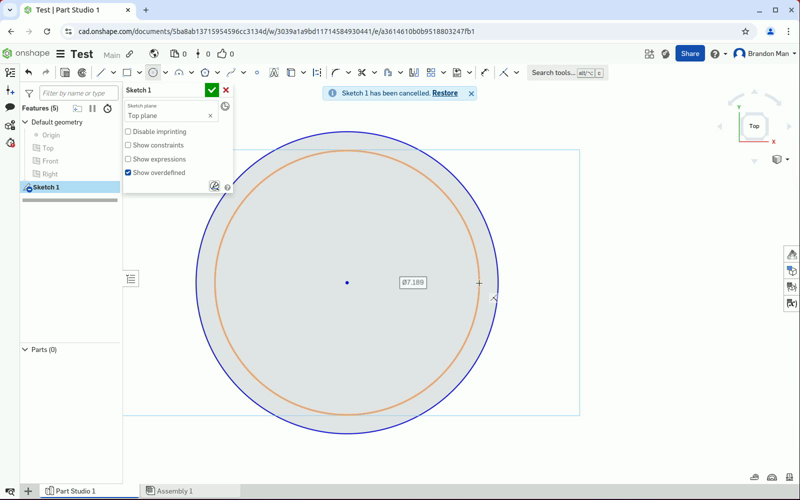
scroll(-6)
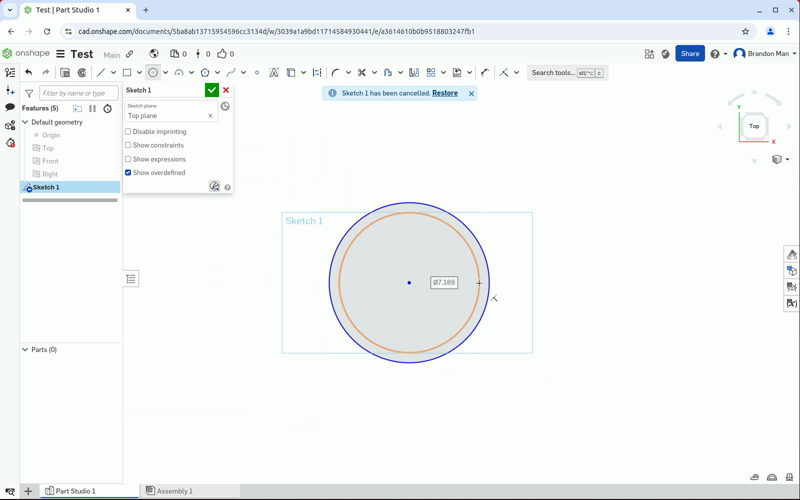
scroll(-6)
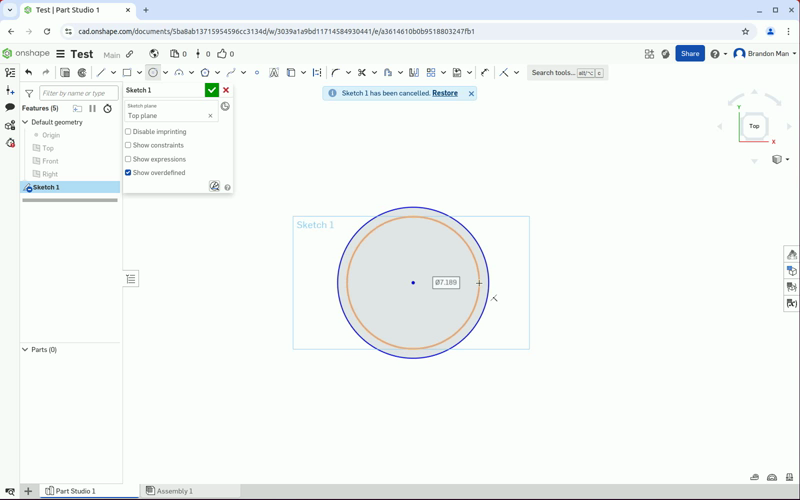
scroll(-6)
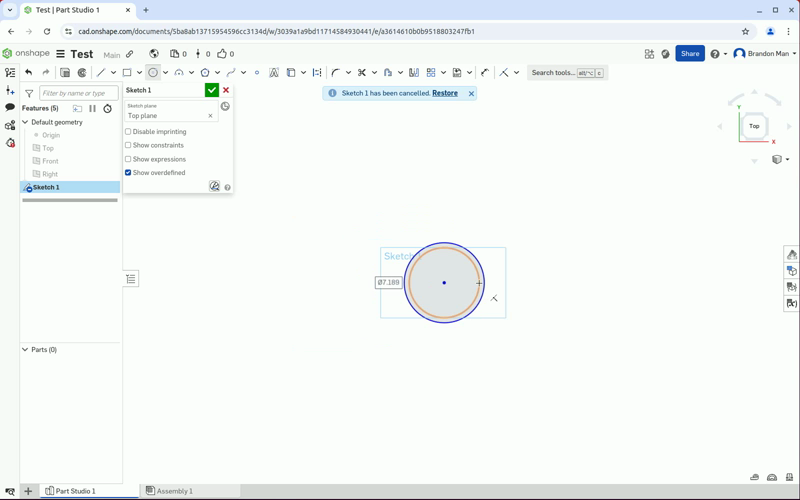
scroll(-6)
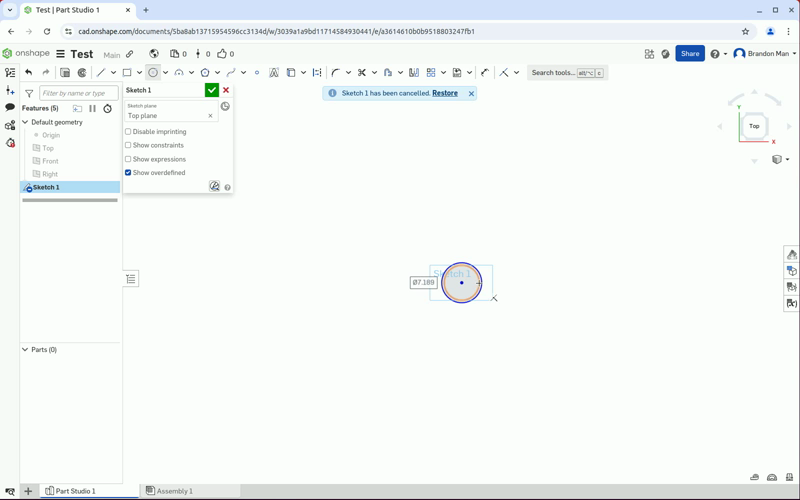
key(esc)
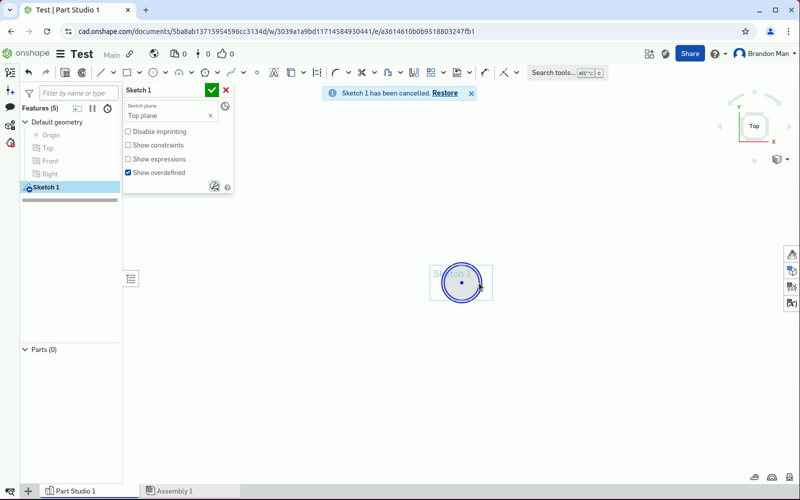
mouse_move(481, 283)
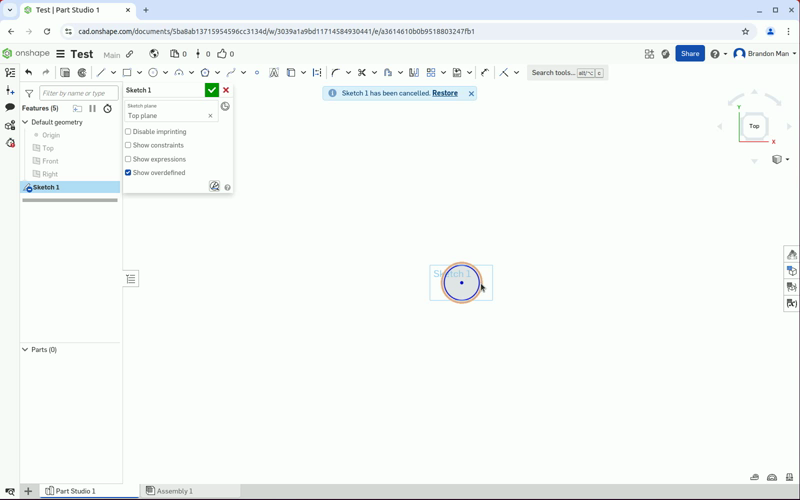
scroll(6)
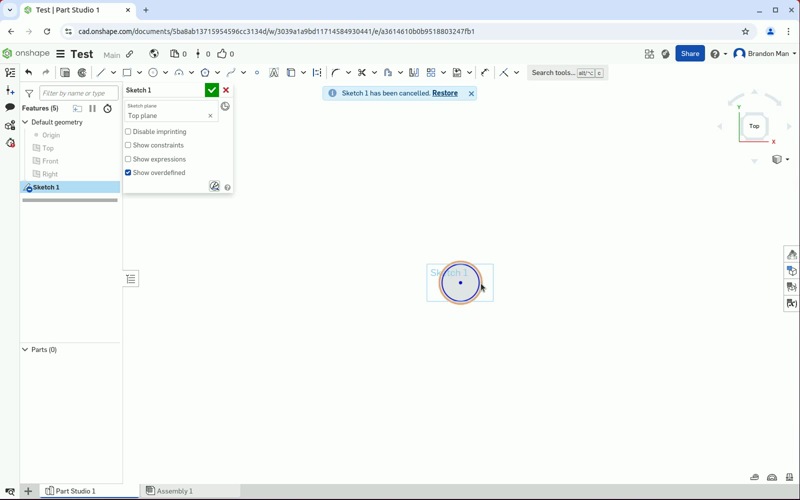
scroll(6)
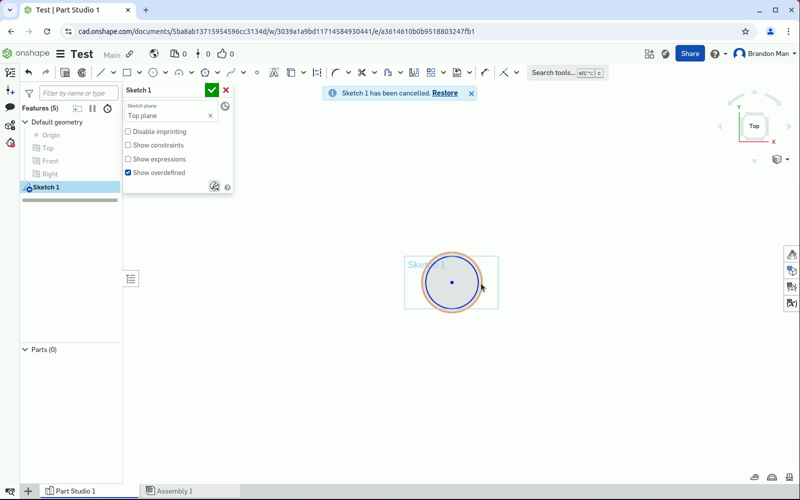
scroll(6)
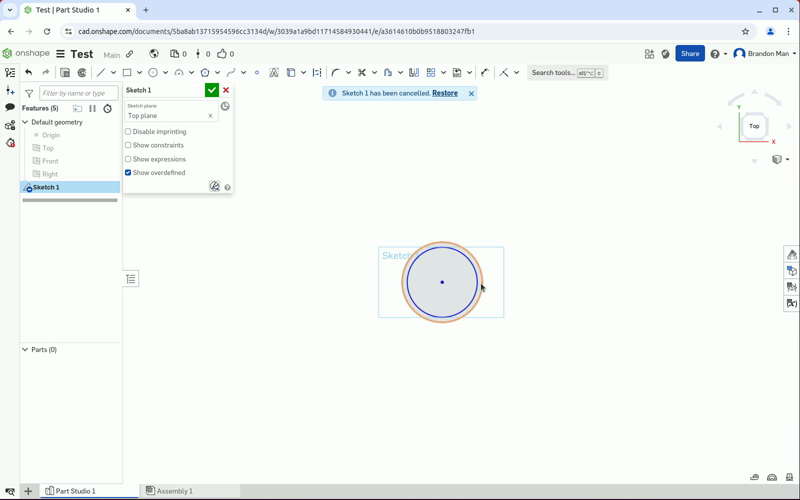
scroll(6)
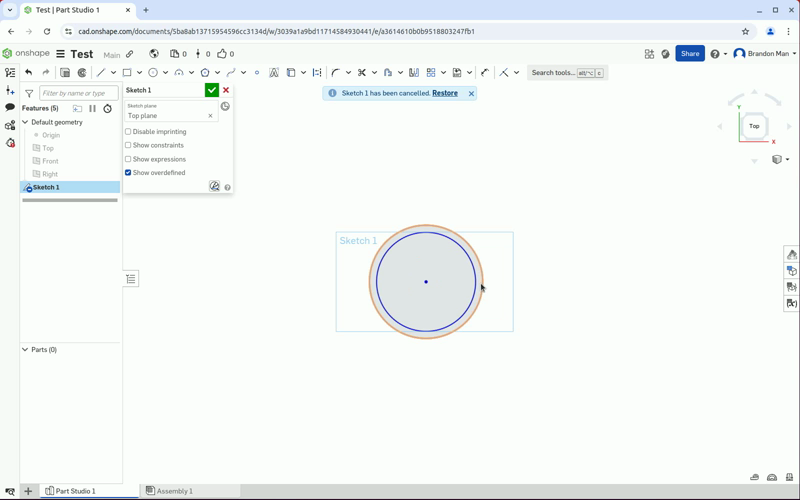
scroll(6)
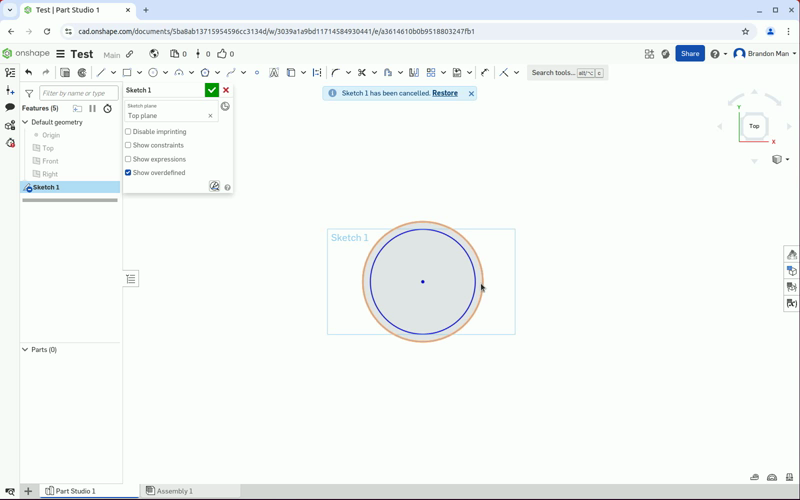
scroll(6)
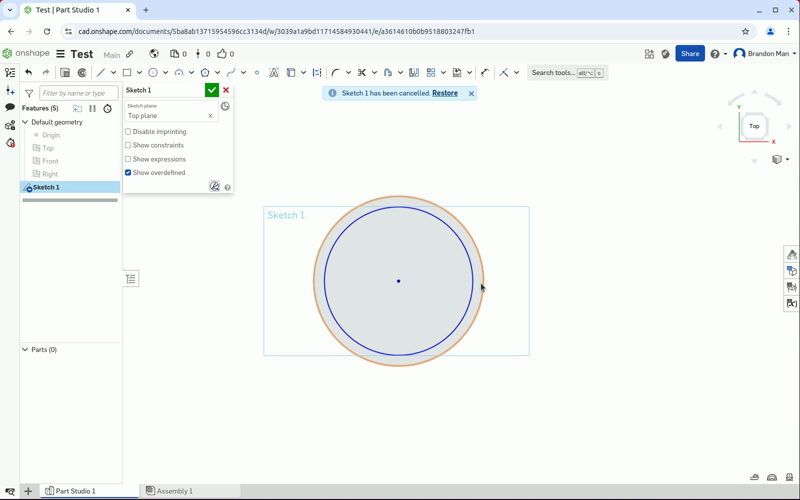
scroll(6)
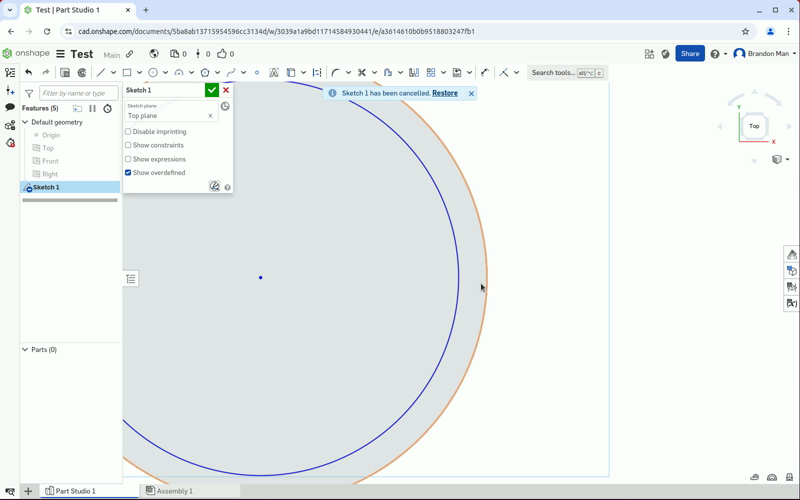
click(481, 283)
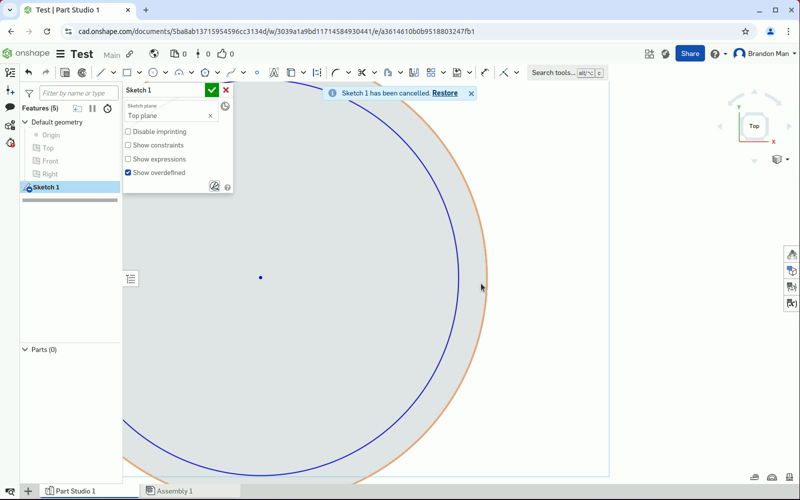
scroll(-6)
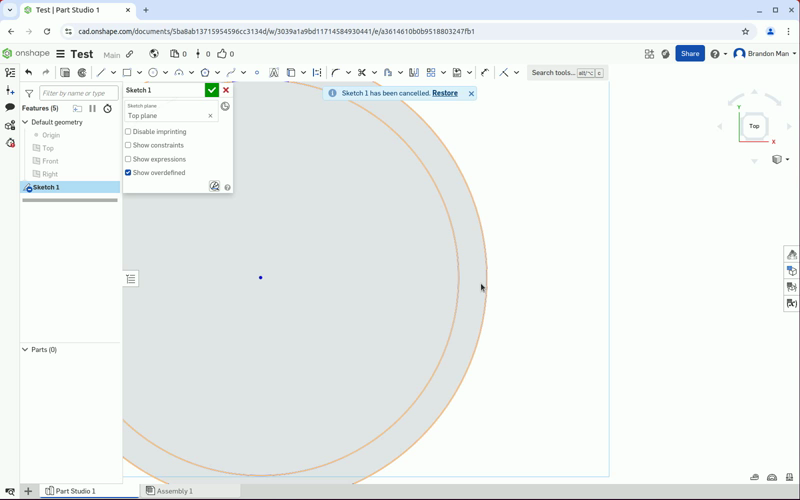
scroll(-6)
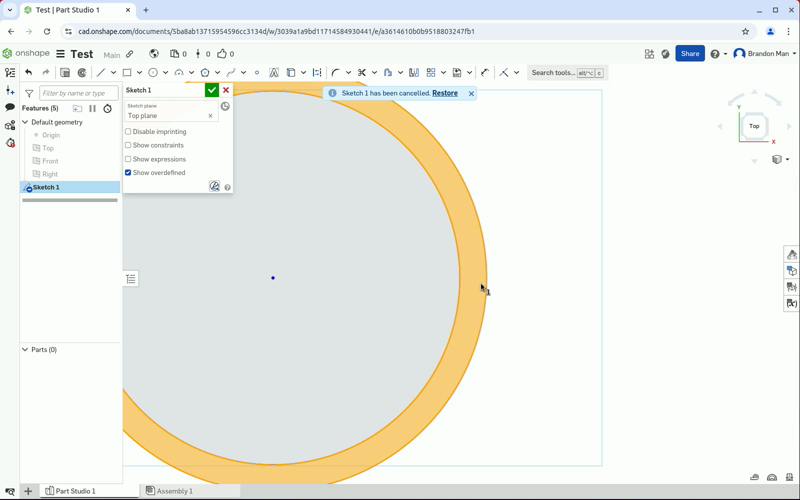
scroll(-6)
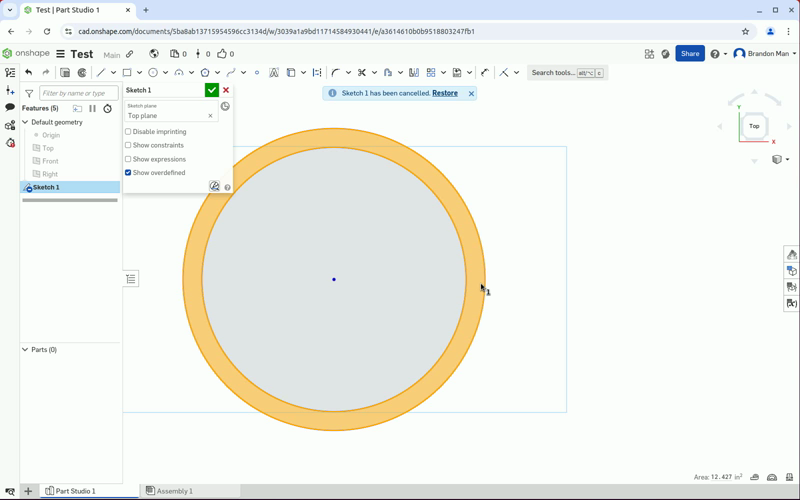
scroll(-6)
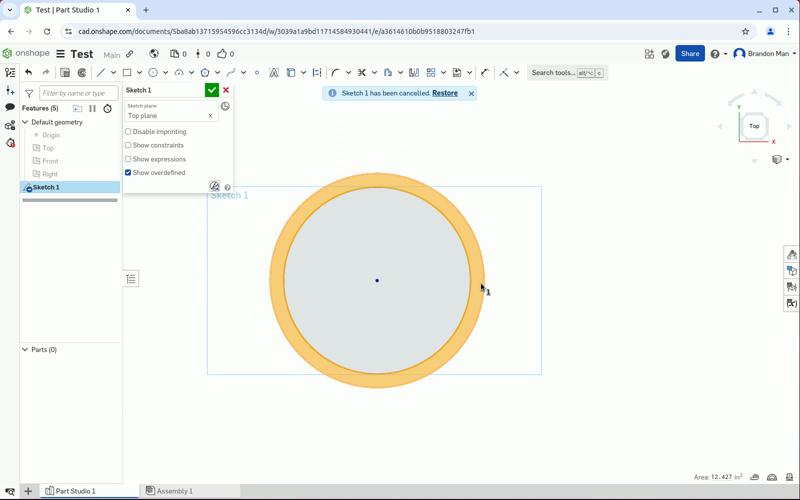
scroll(-6)
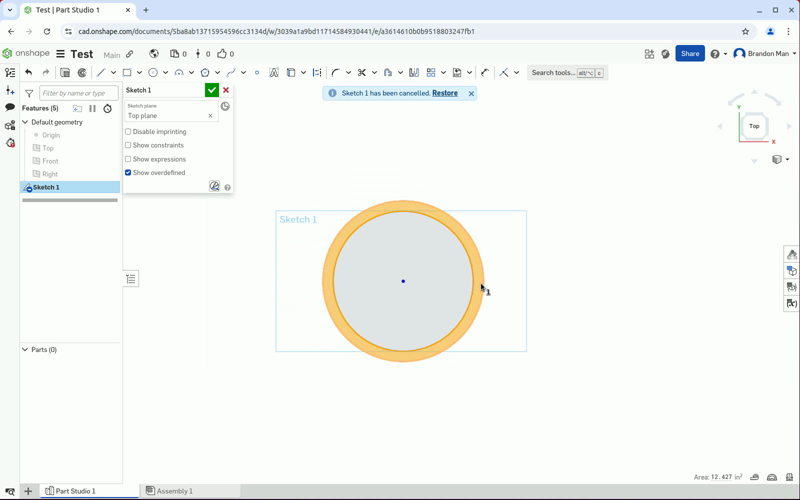
scroll(-6)
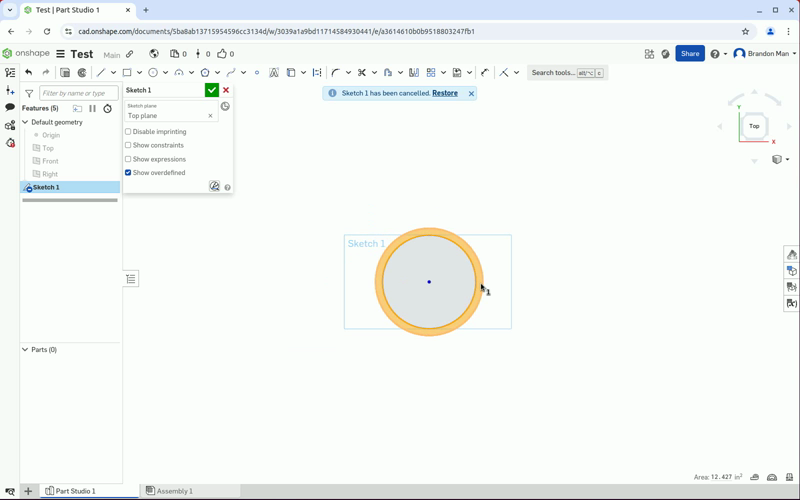
scroll(-6)
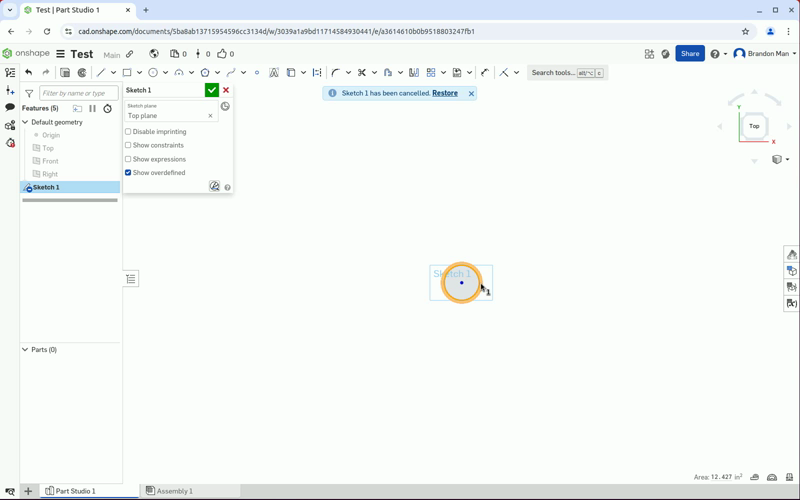
mouse_move(73, 352)
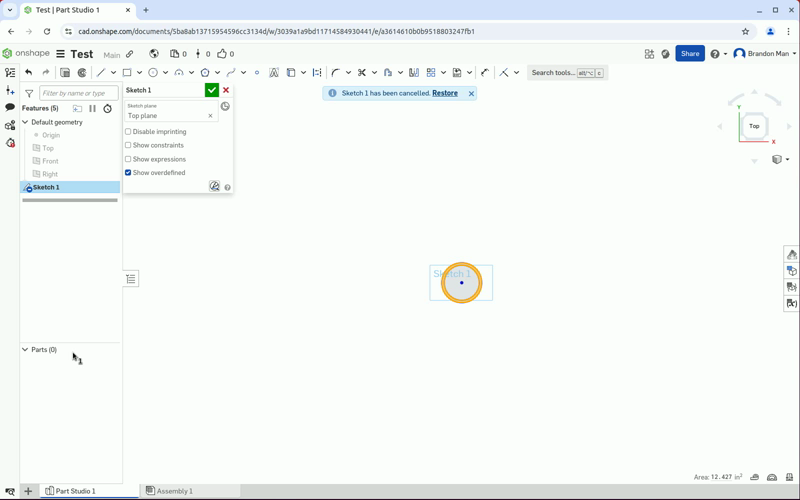
key(shift+y)
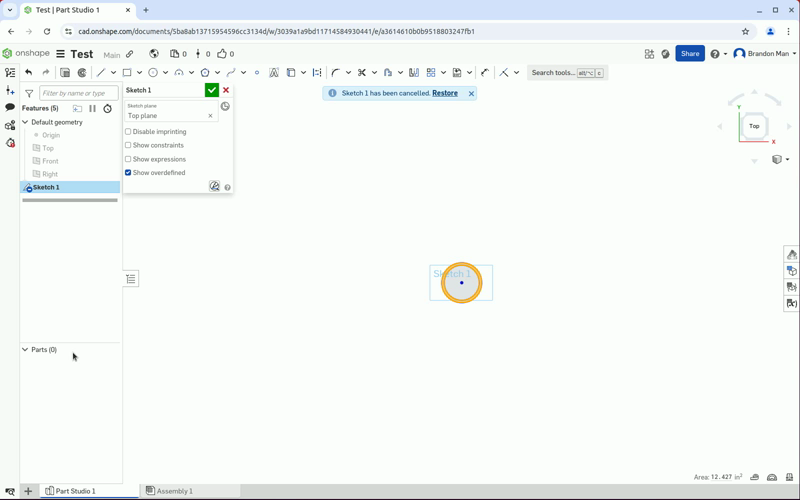
key(shift+e)
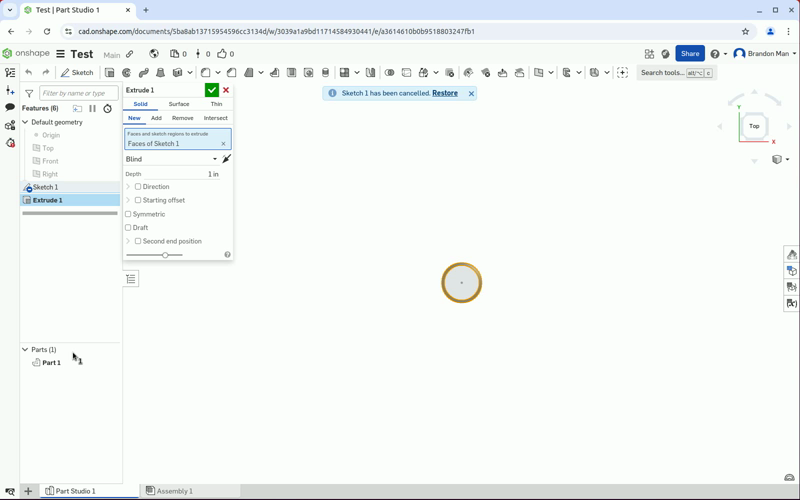
mouse_move(143, 106)
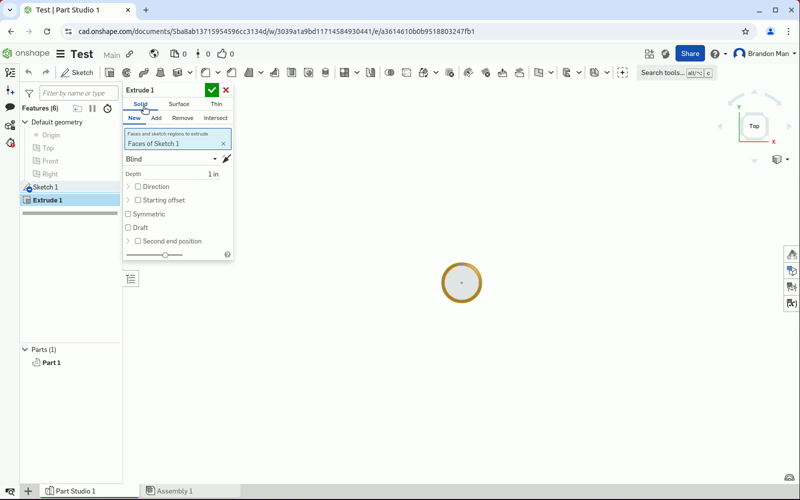
click(143, 106)
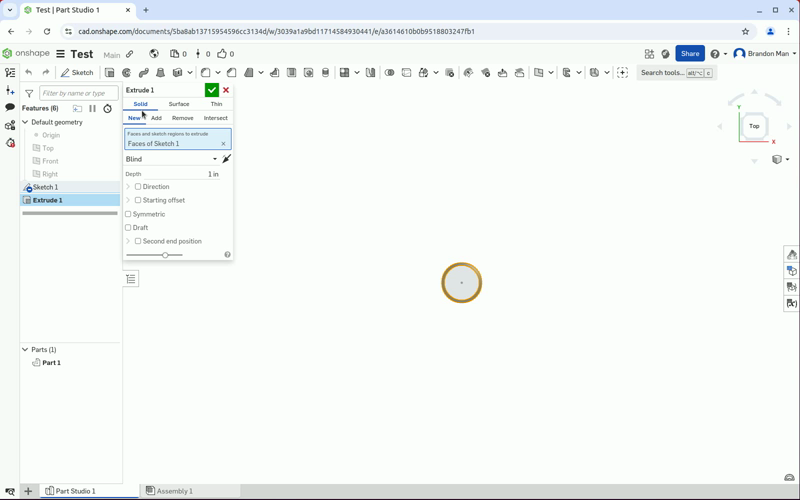
mouse_move(137, 120)
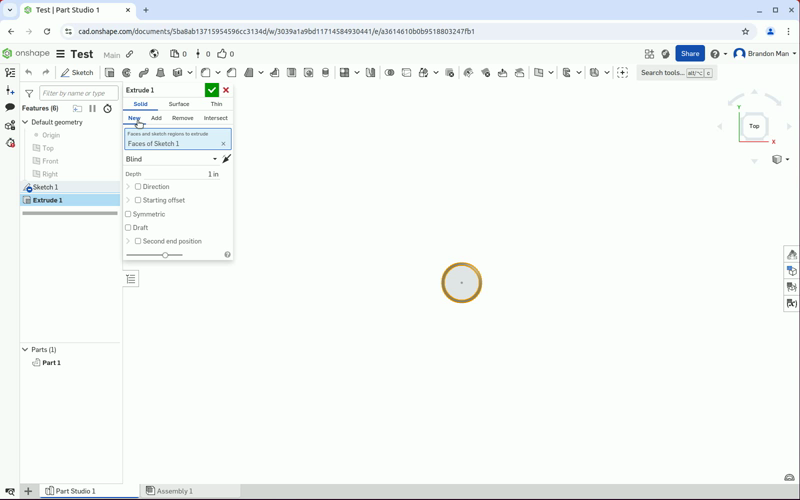
click(137, 120)
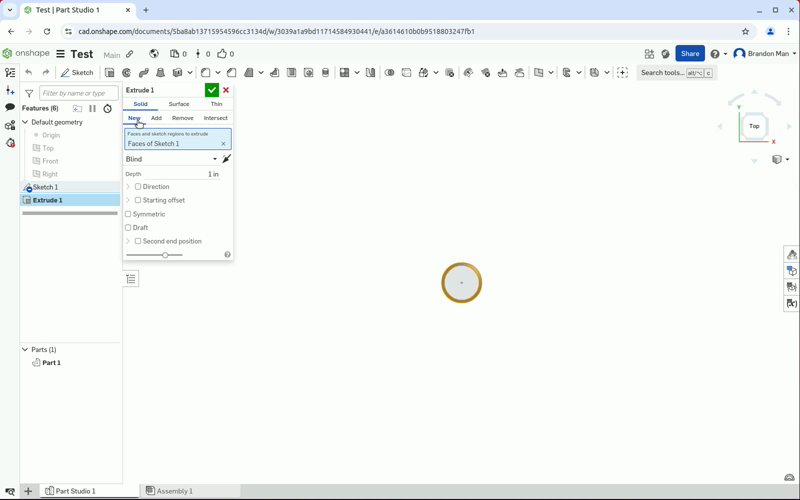
key(tab, 4)
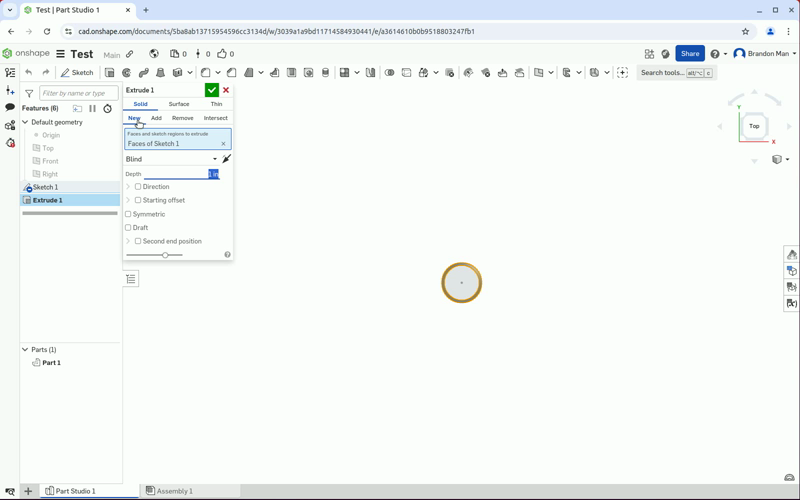
text(26.237)
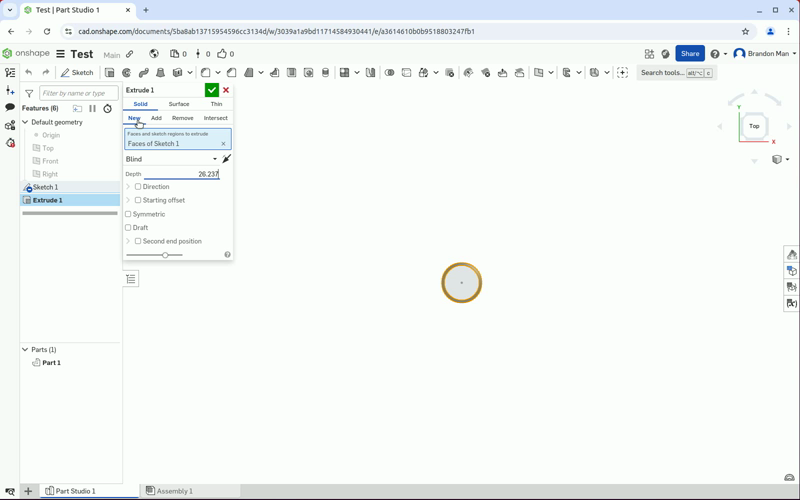
key(enter)
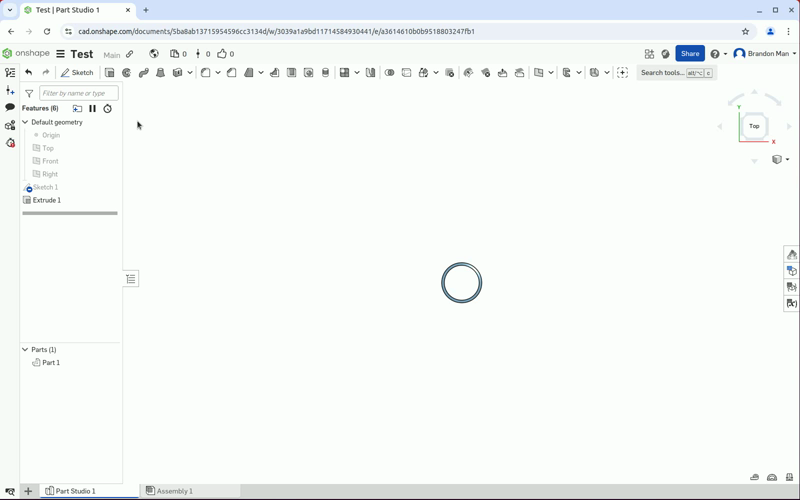
key(shift+h)
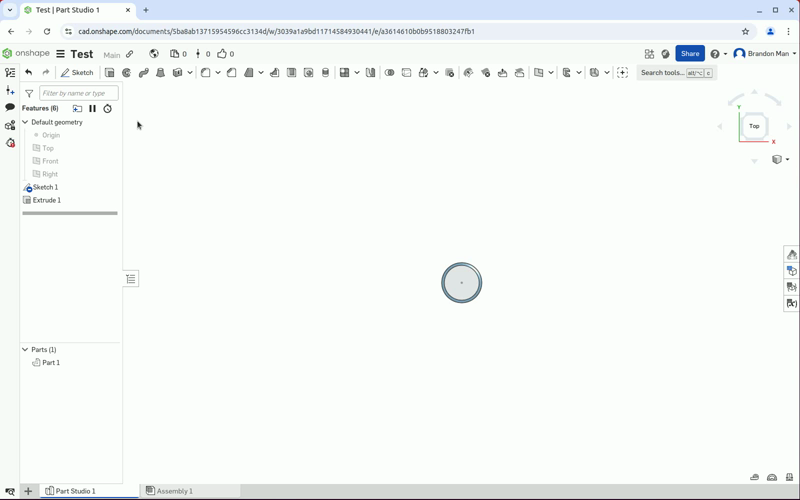
key(shift+h)
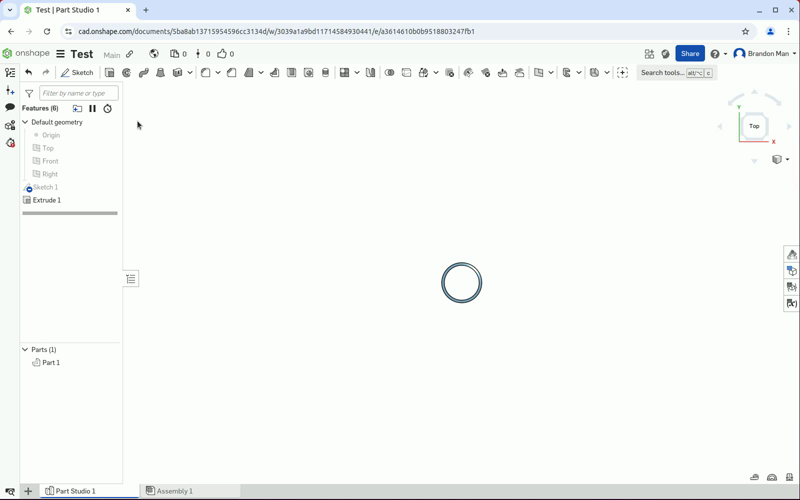
mouse_move(73, 189)
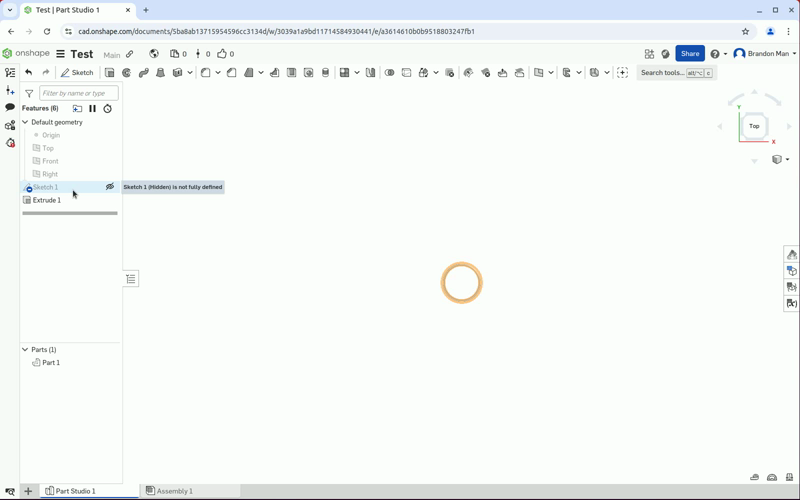
click(73, 189)
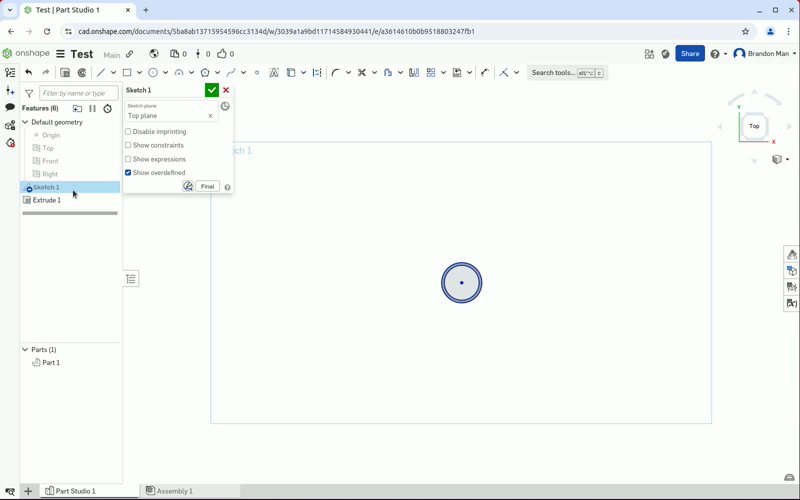
mouse_move(229, 92)
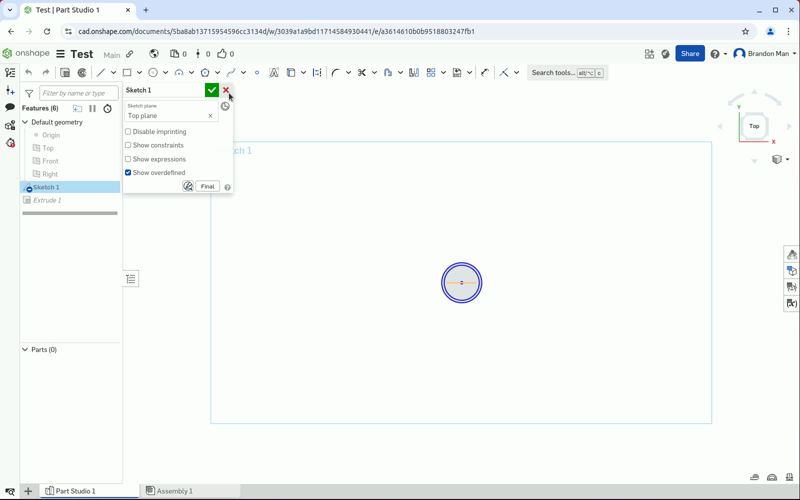
click(229, 92)
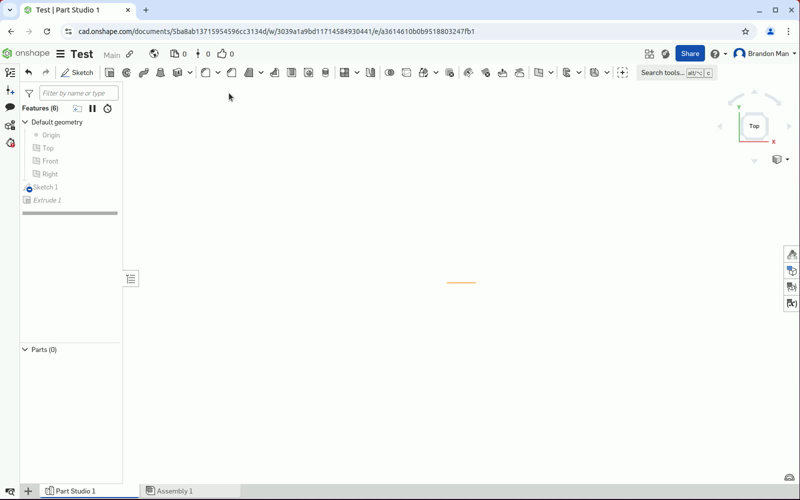
mouse_move(73, 352)
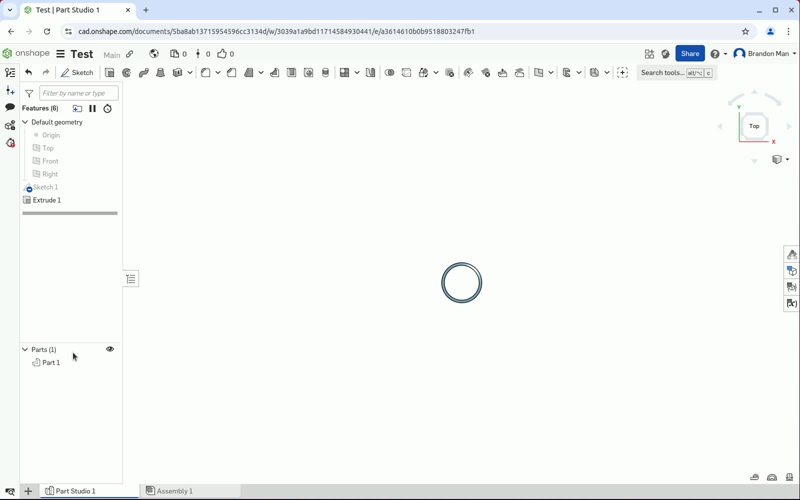
key(y)
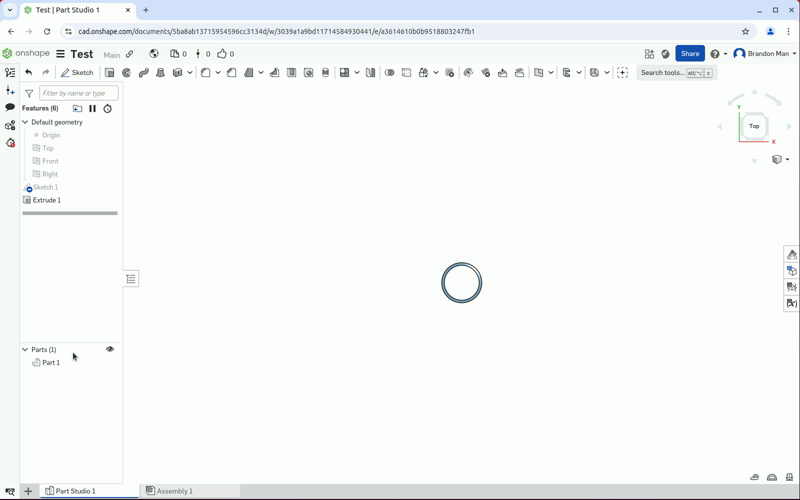
key(shift+p)
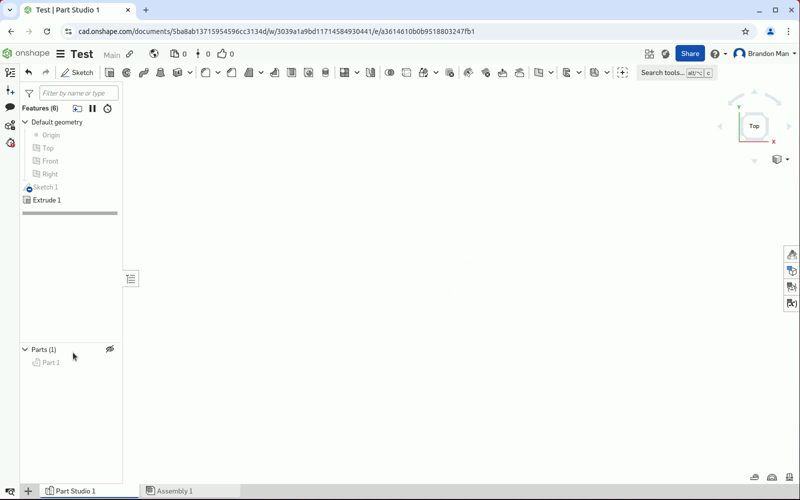
key(space)
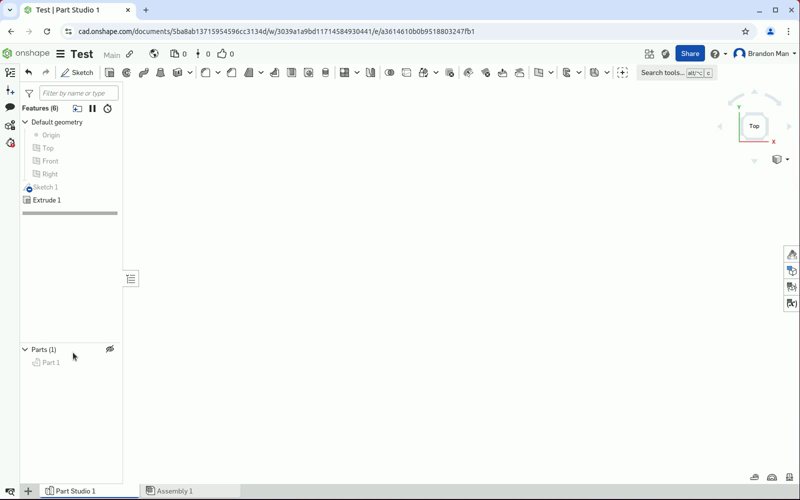
key_down(shift)
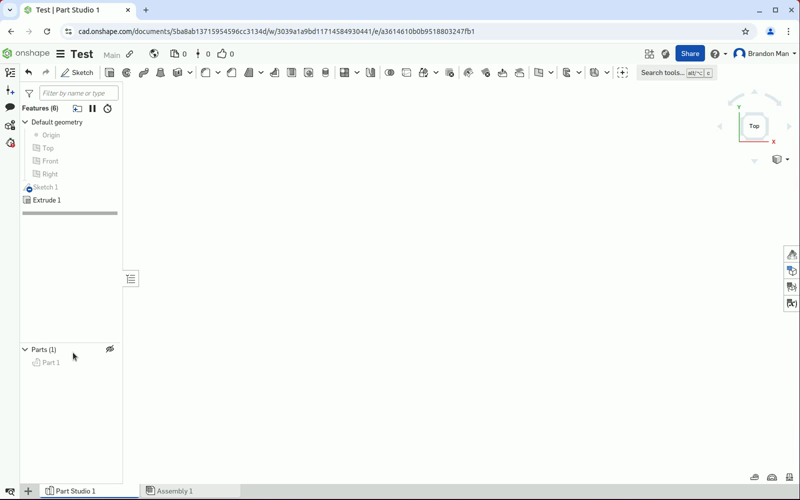
key(up)
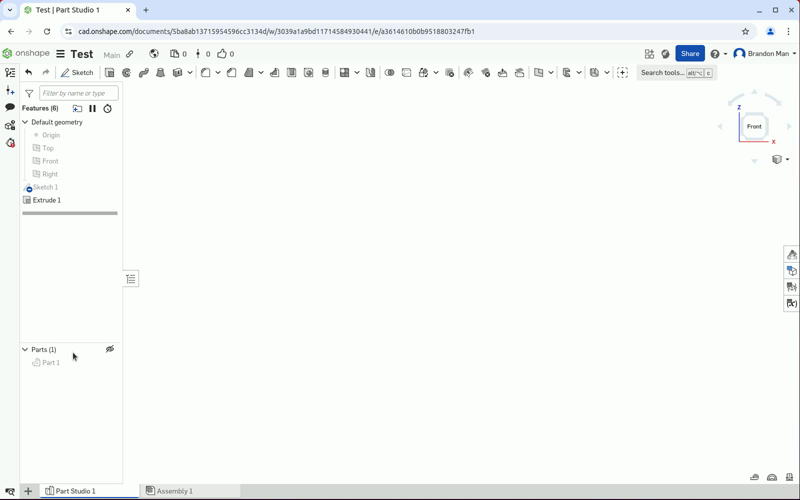
key_up(shift)
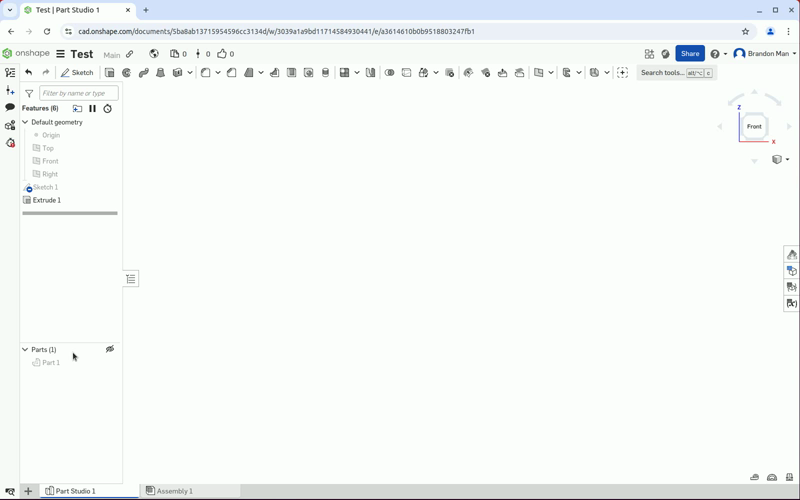
mouse_move(73, 352)
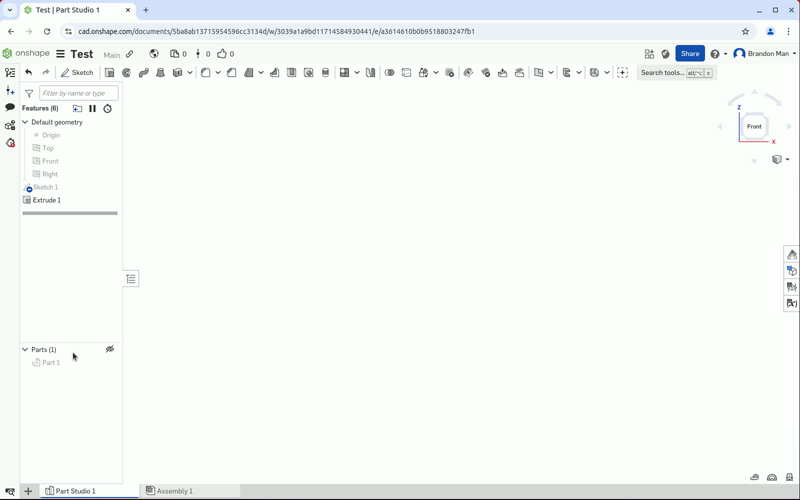
key(shift+y)
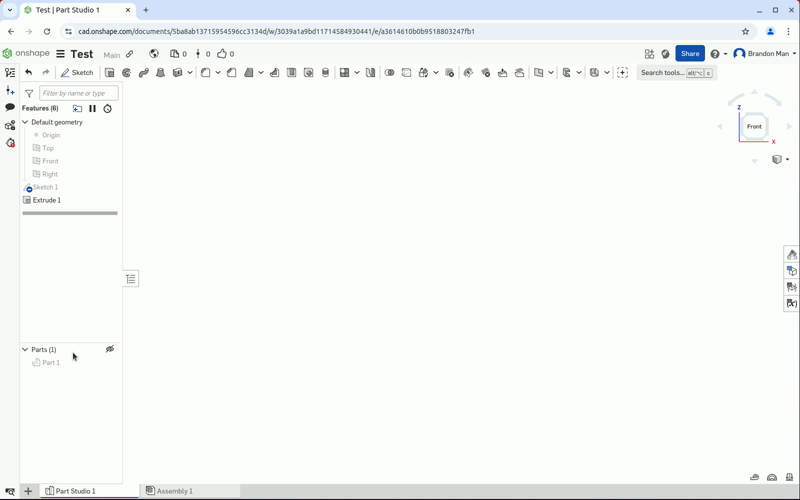
key(shift+s)
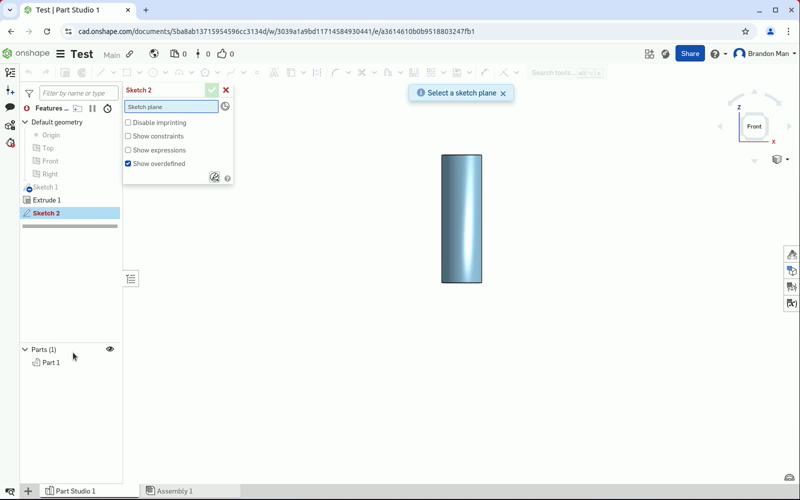
mouse_move(73, 163)
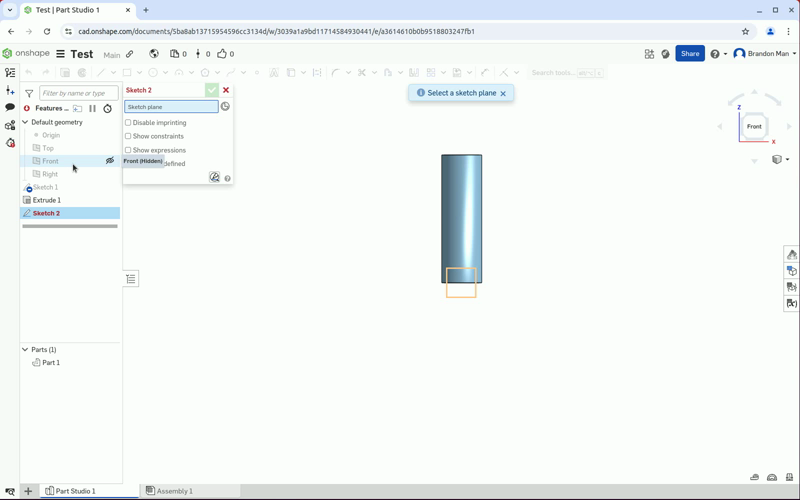
click(73, 163)
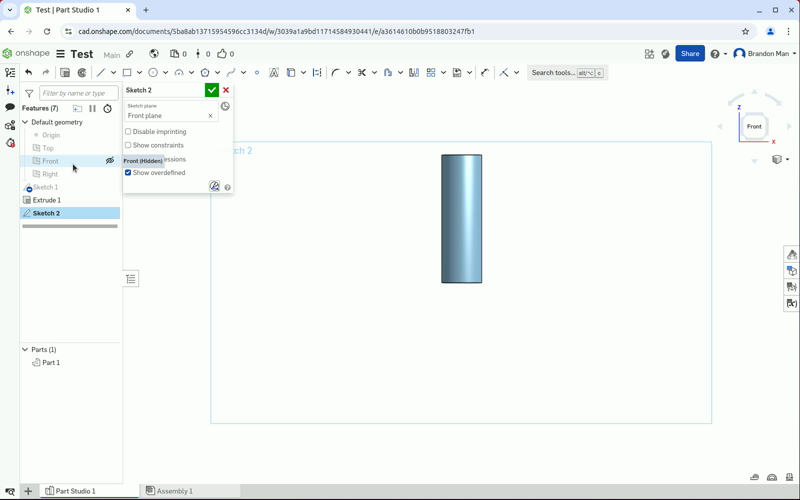
mouse_move(73, 352)
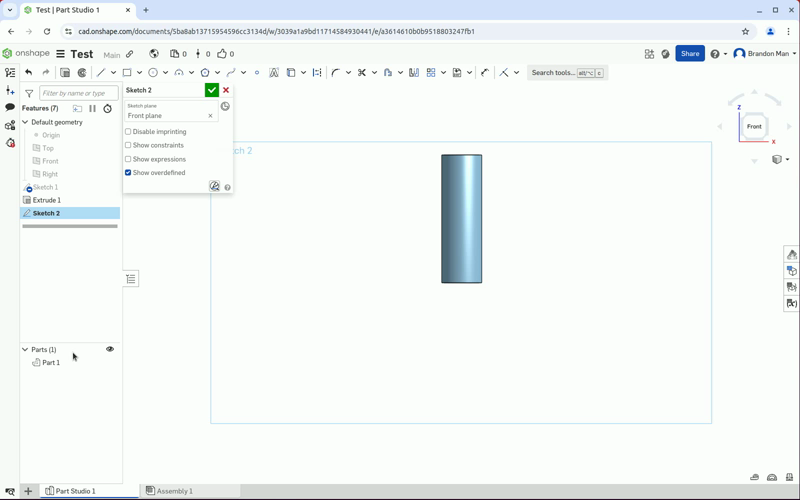
key(y)
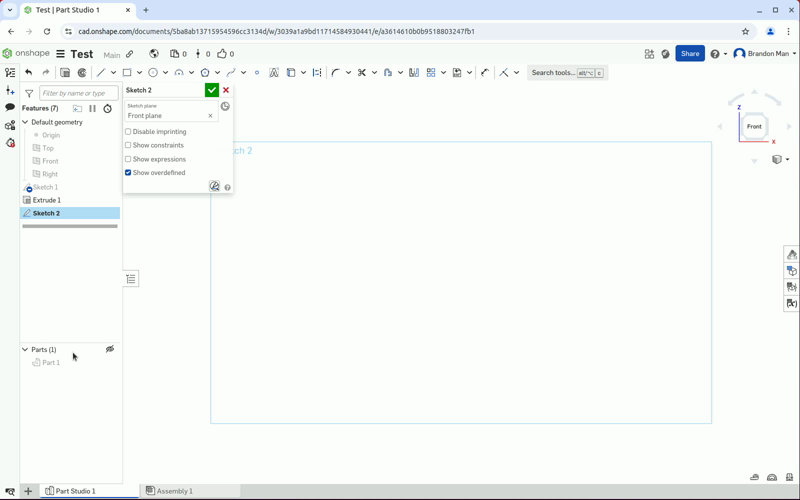
key(l)
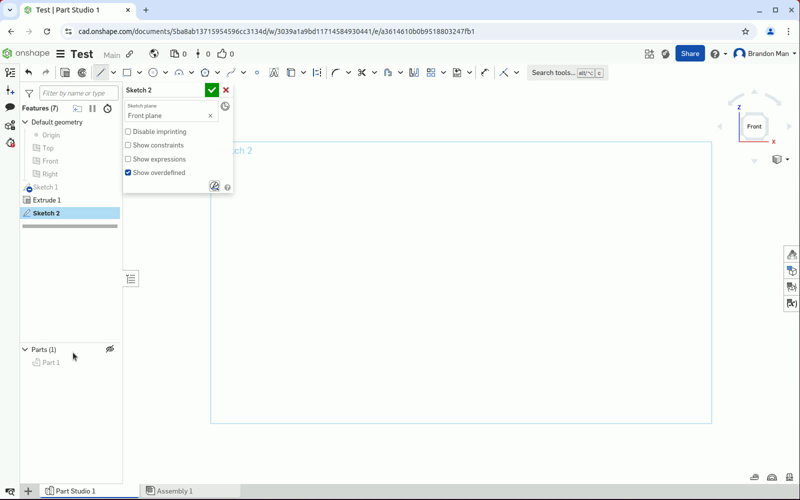
key_down(shift)
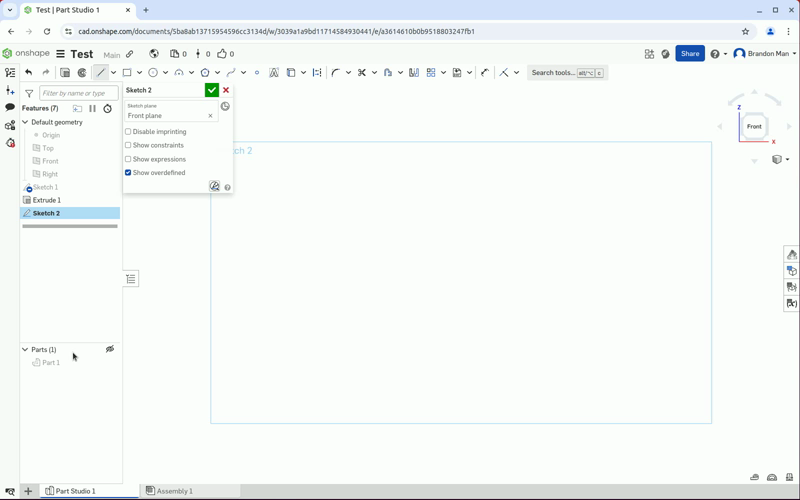
mouse_move(398, 151)
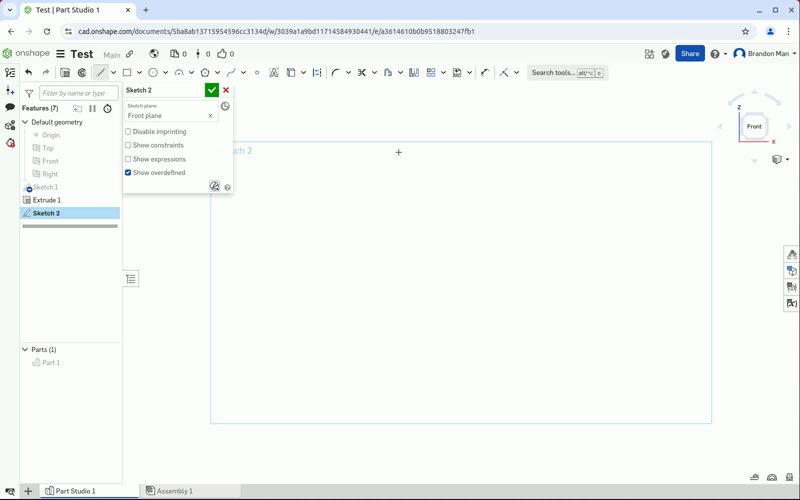
click(398, 151)
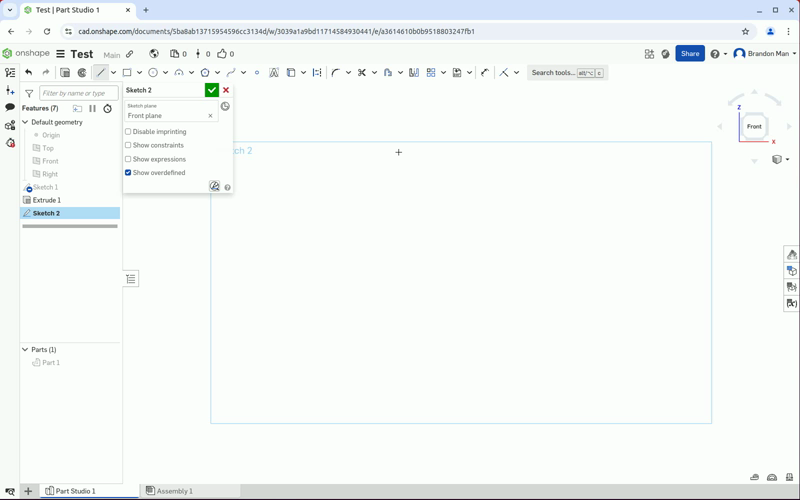
key_up(shift)
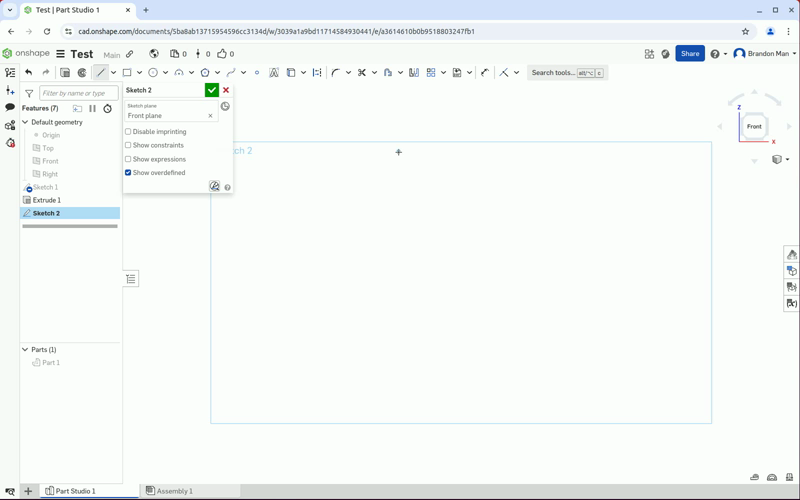
key_down(shift)
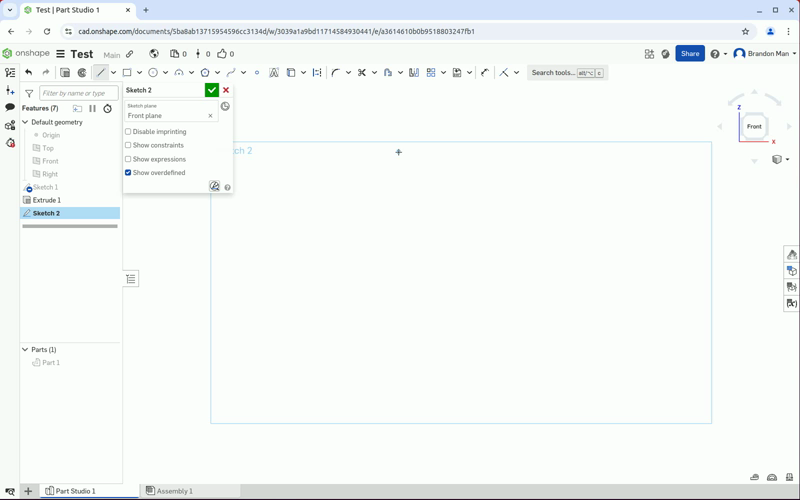
mouse_move(486, 191)
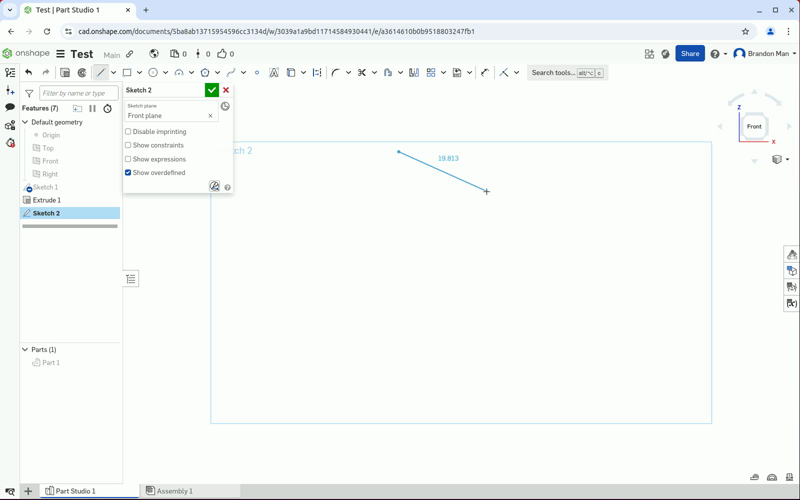
click(486, 191)
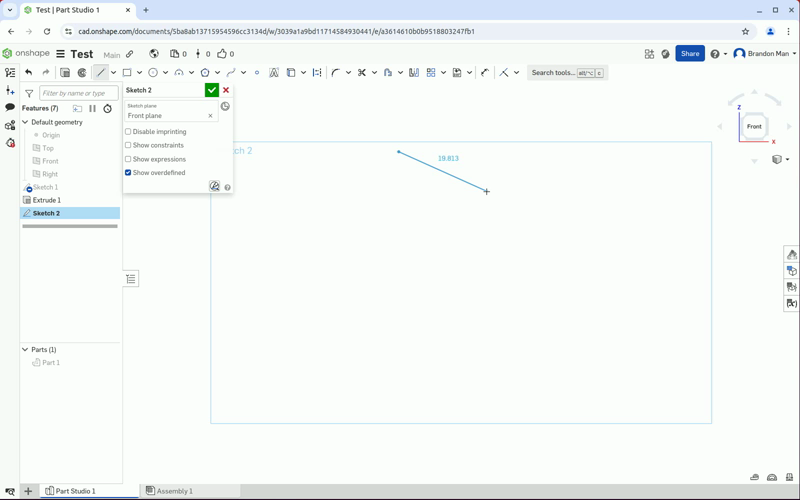
key_up(shift)
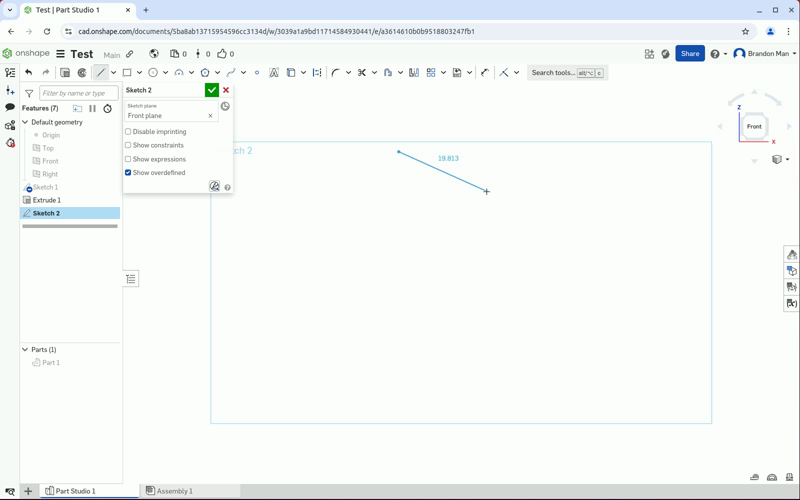
key_down(shift)
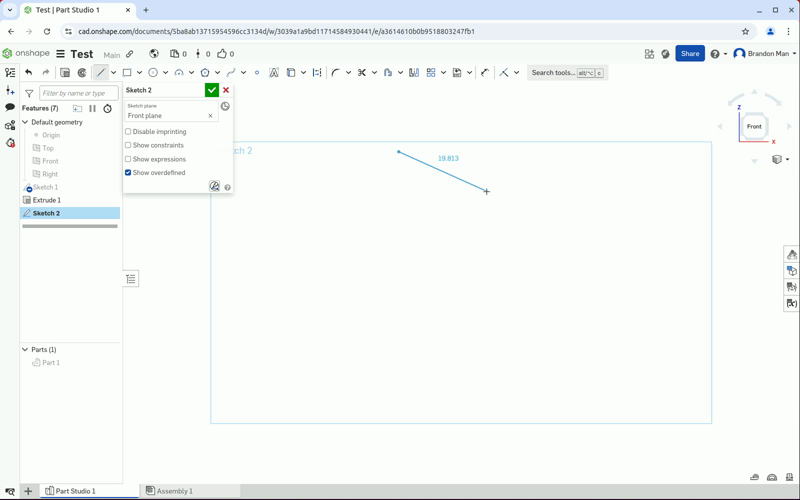
mouse_move(516, 191)
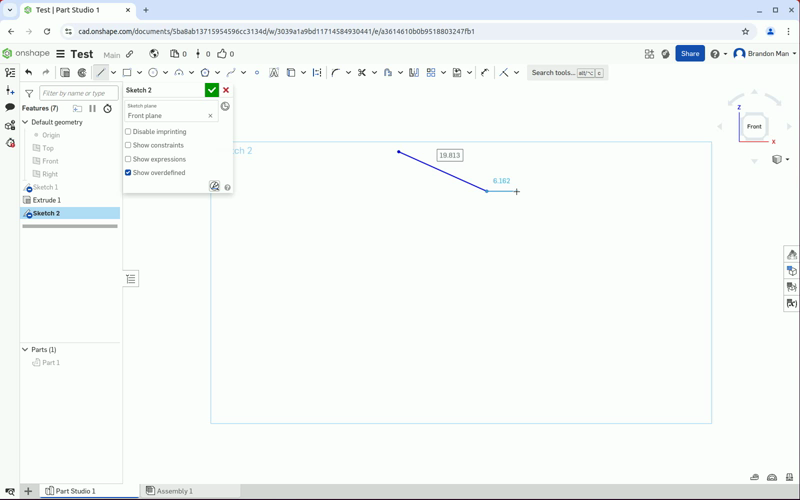
mouse_move(486, 151)
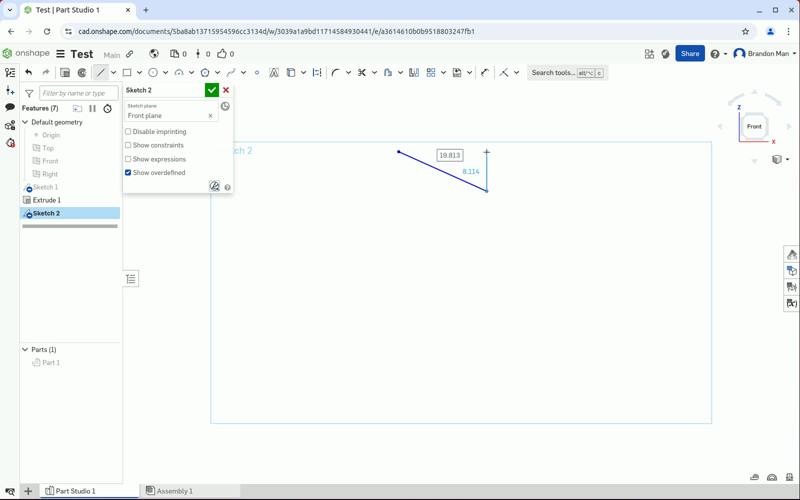
click(486, 151)
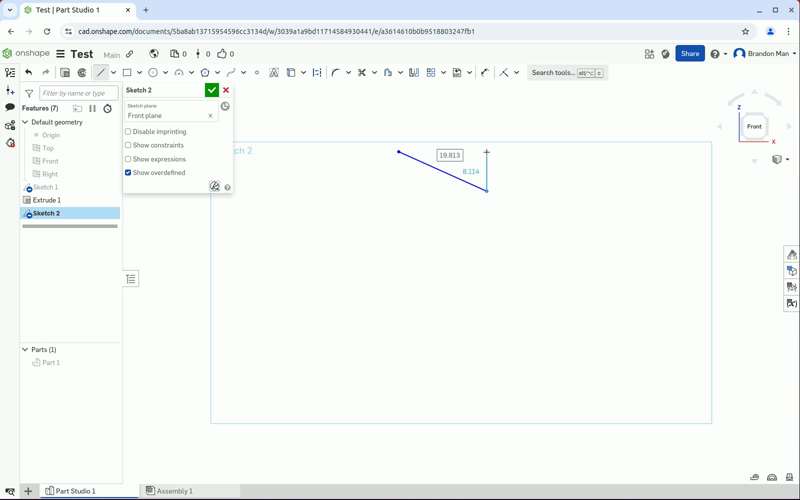
key_up(shift)
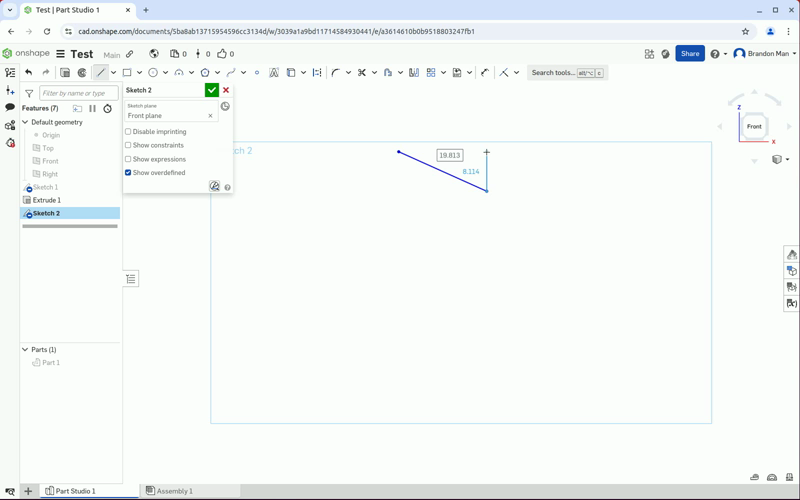
key_down(shift)
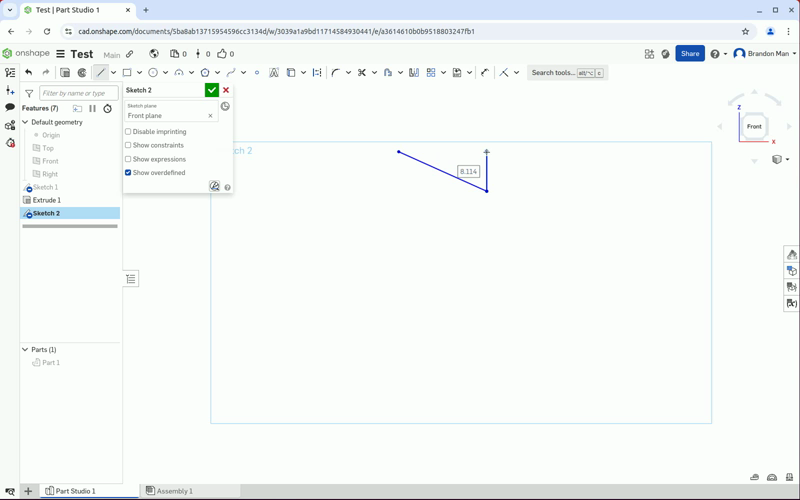
mouse_move(398, 151)
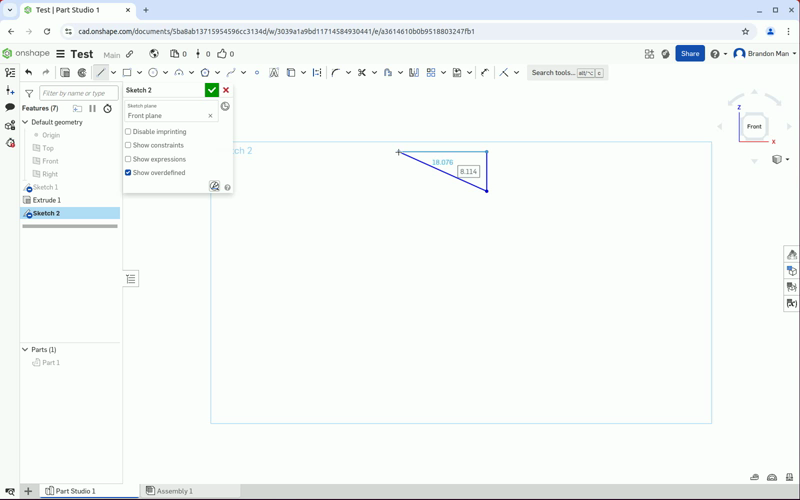
key_up(shift)
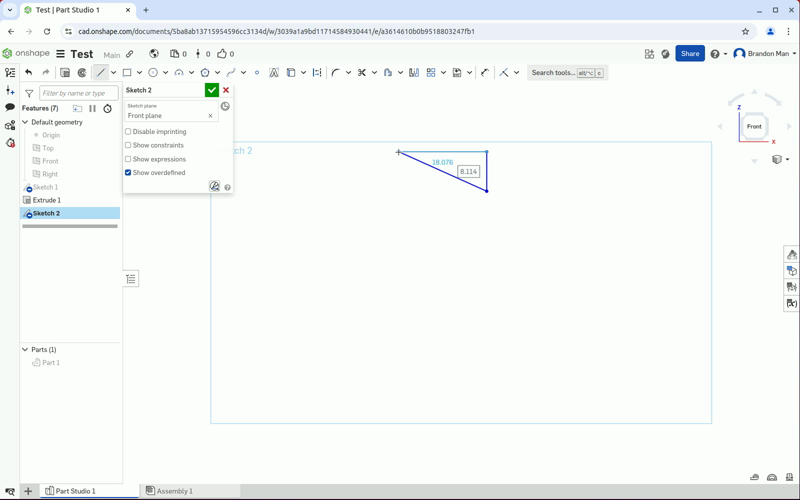
click(398, 151)
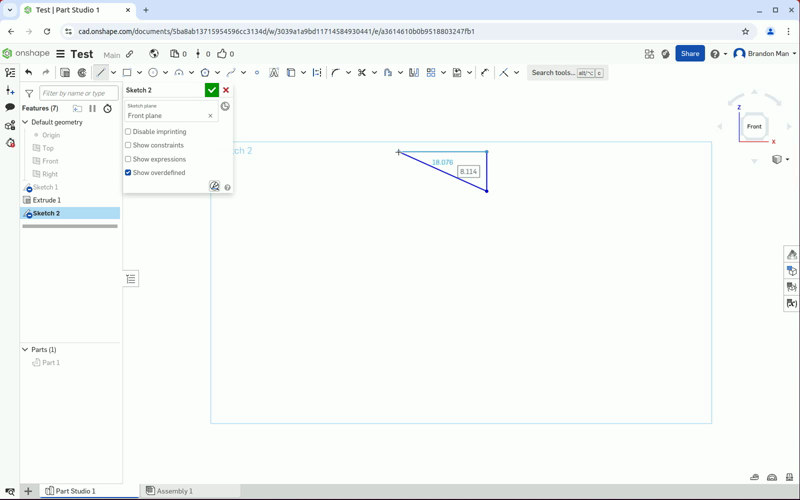
key(esc)
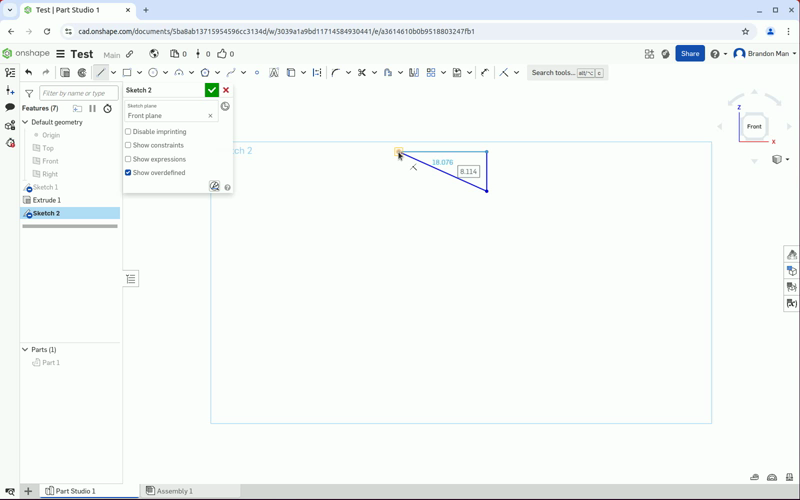
mouse_move(448, 166)
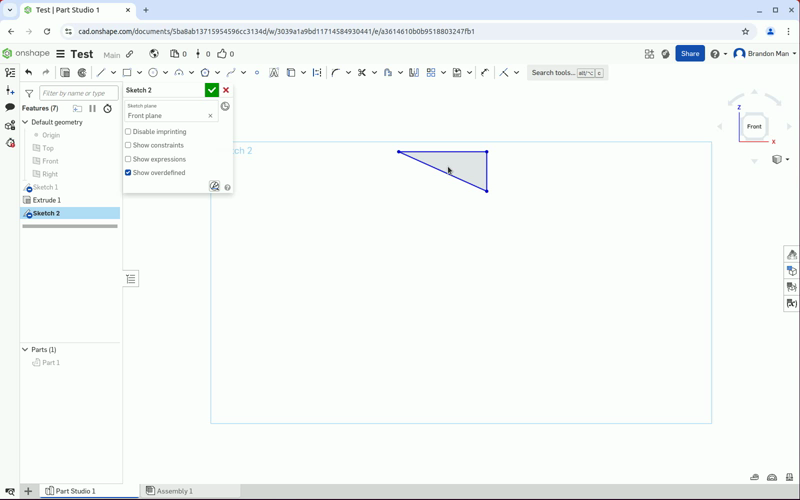
scroll(6)
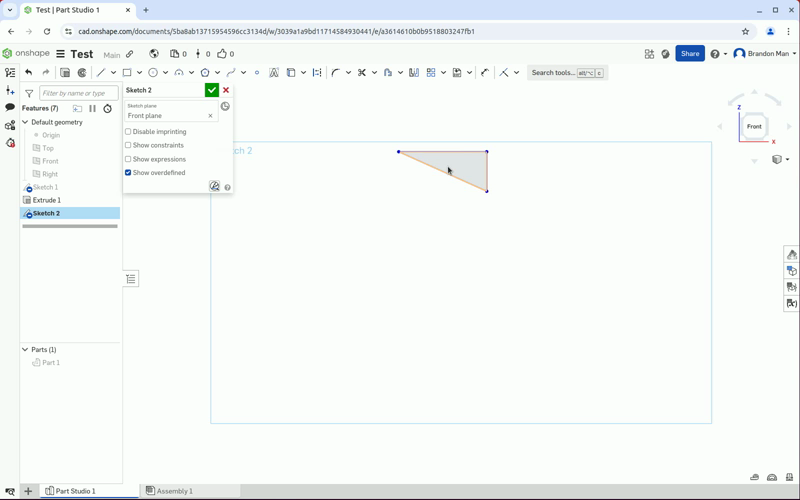
scroll(6)
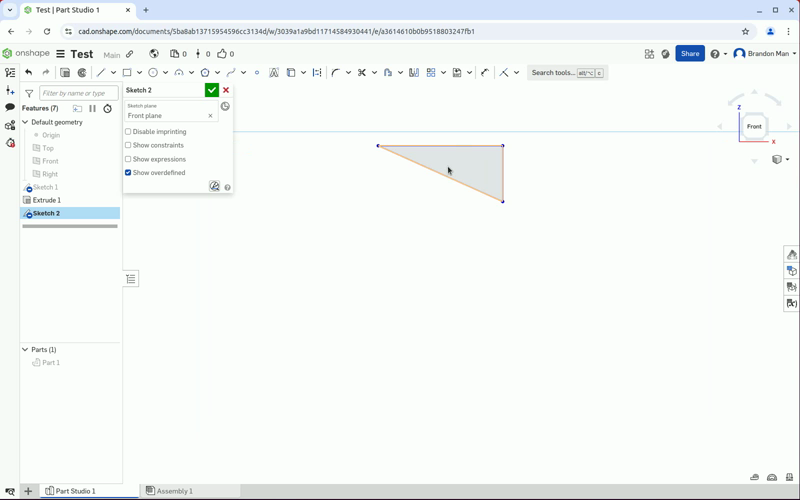
scroll(6)
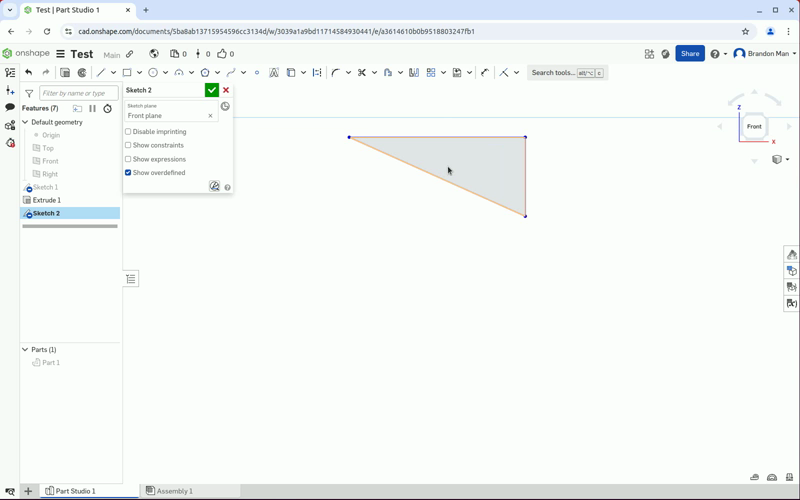
scroll(6)
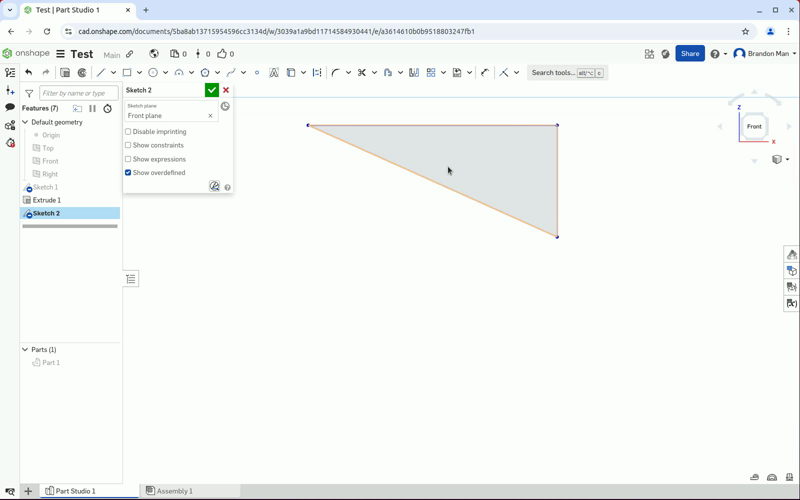
scroll(6)
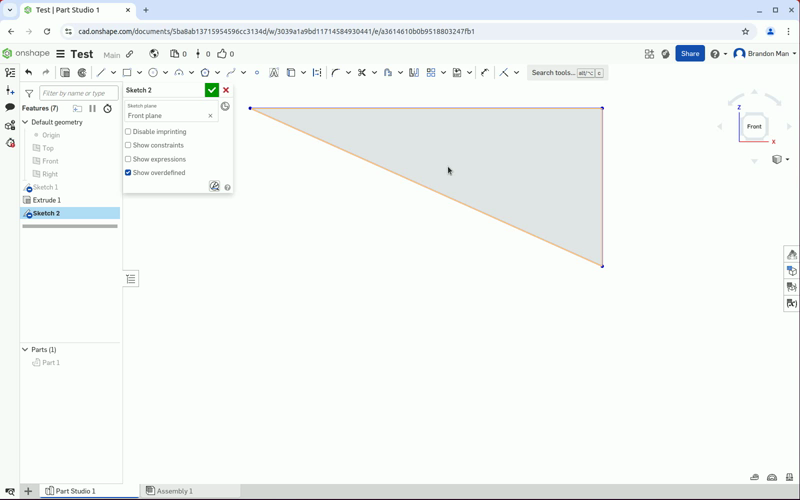
scroll(6)
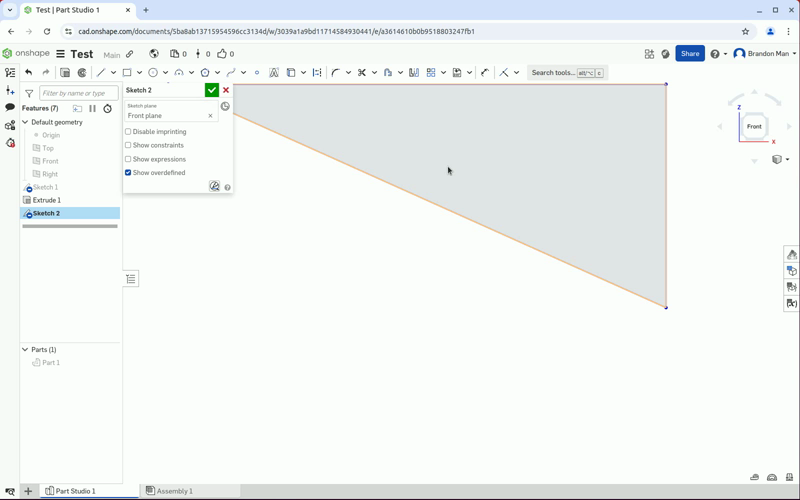
scroll(6)
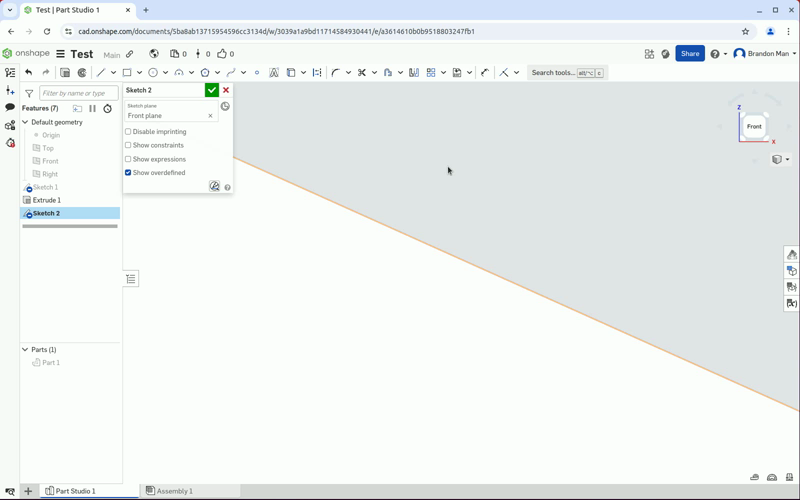
click(448, 166)
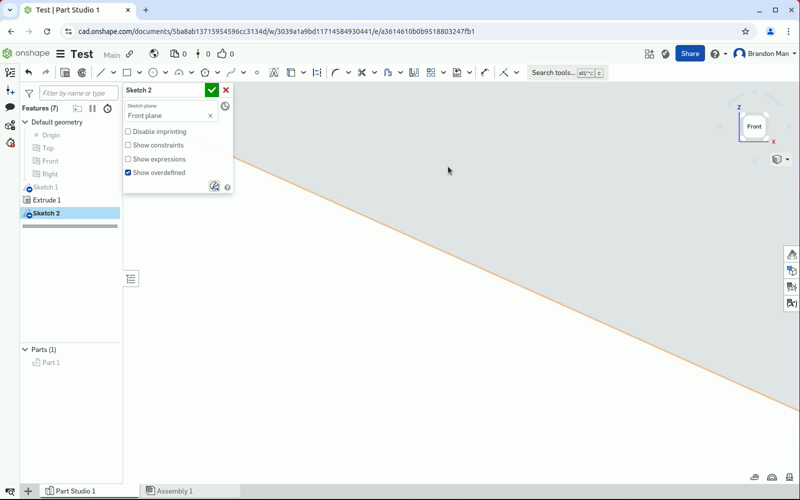
scroll(-6)
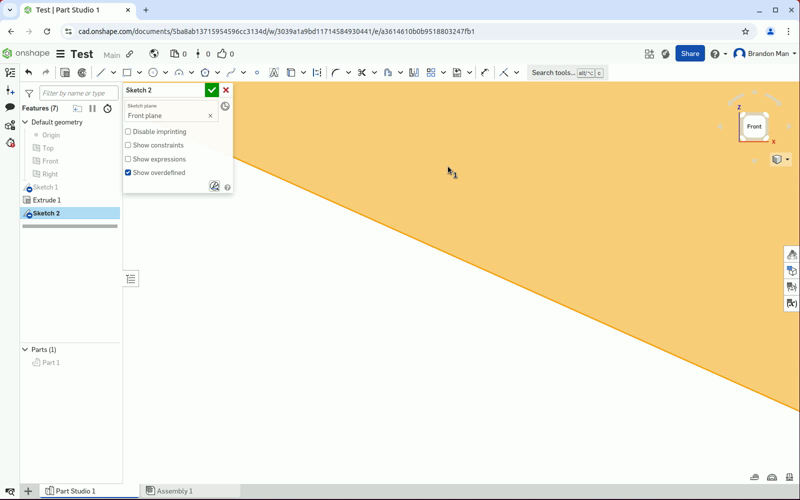
scroll(-6)
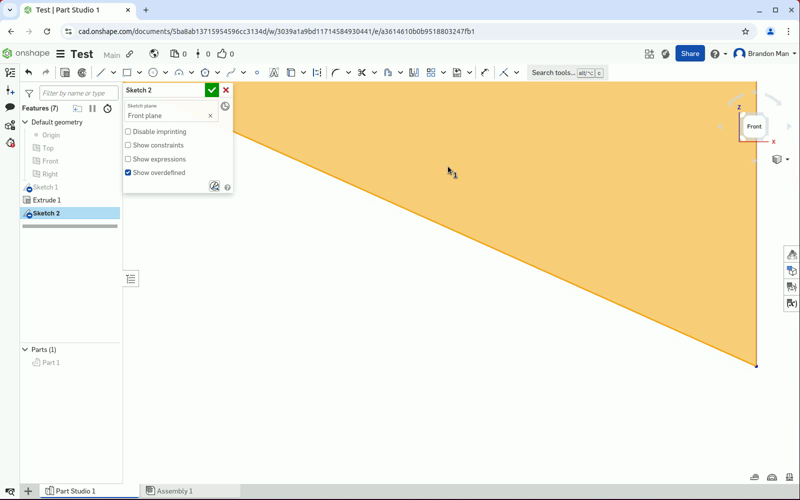
scroll(-6)
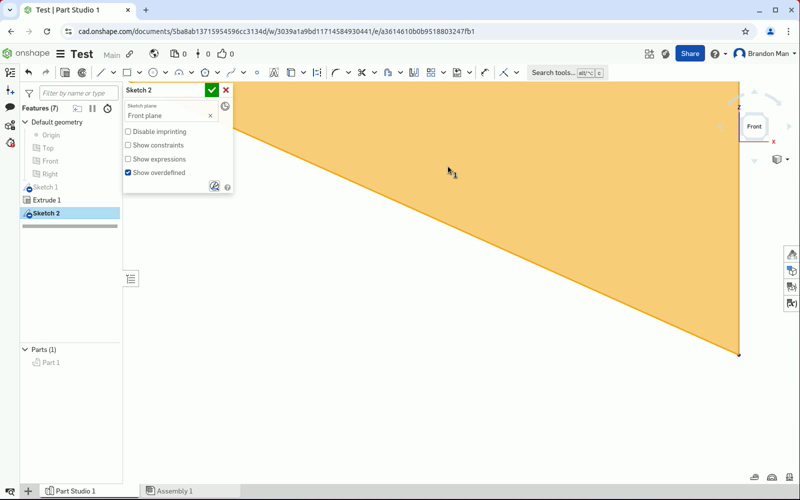
scroll(-6)
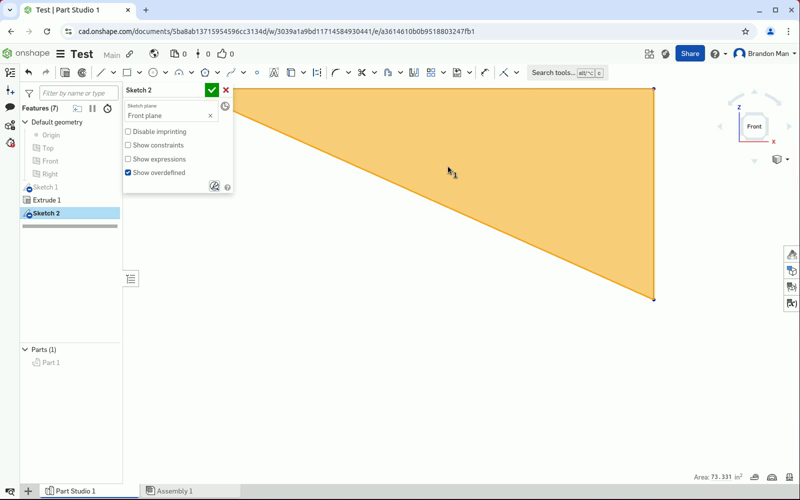
scroll(-6)
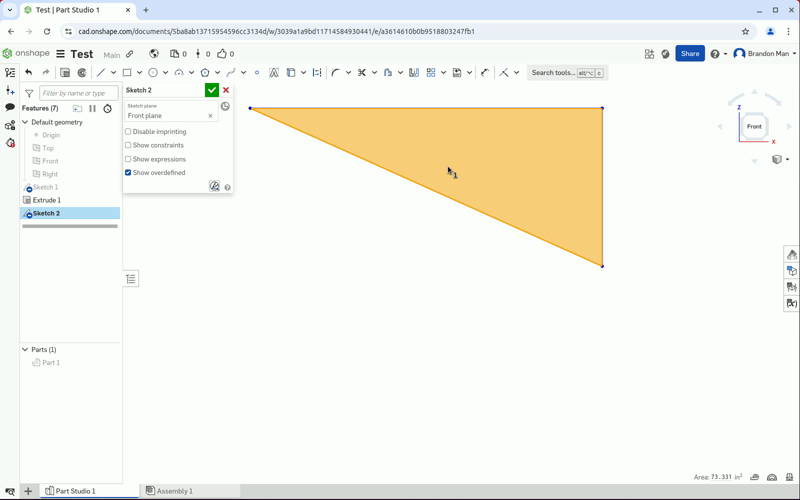
scroll(-6)
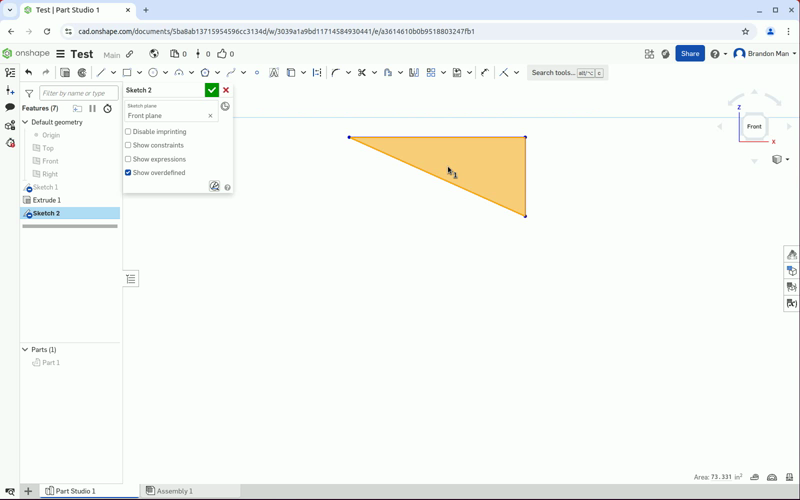
scroll(-6)
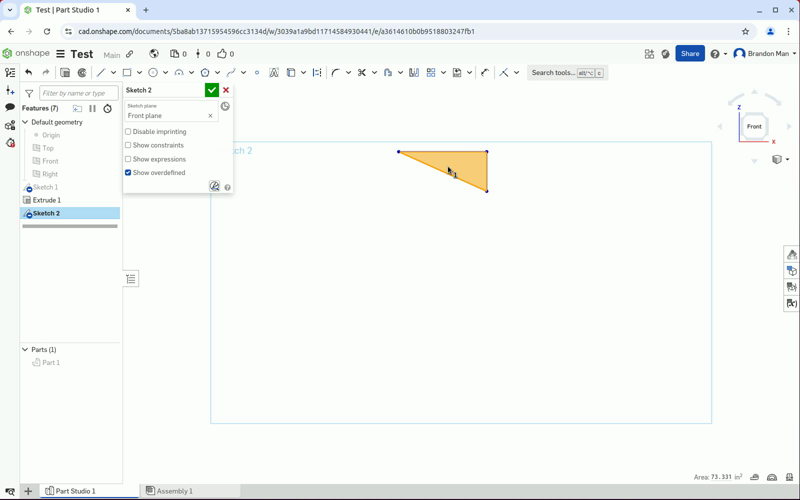
mouse_move(73, 352)
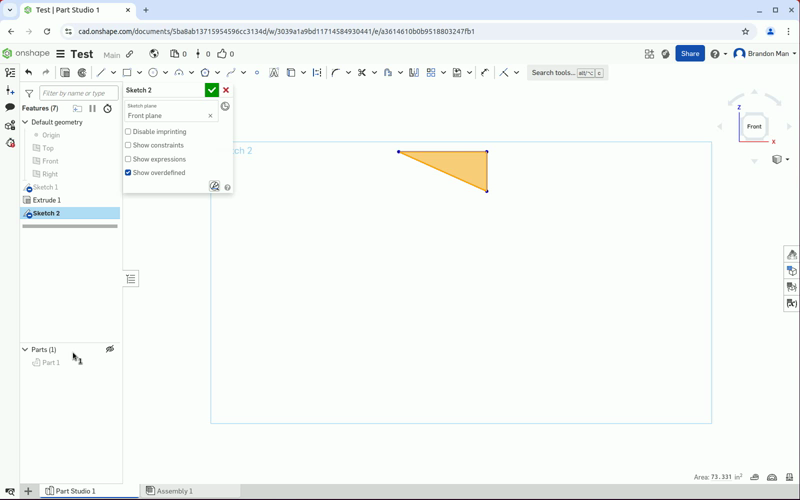
key(shift+y)
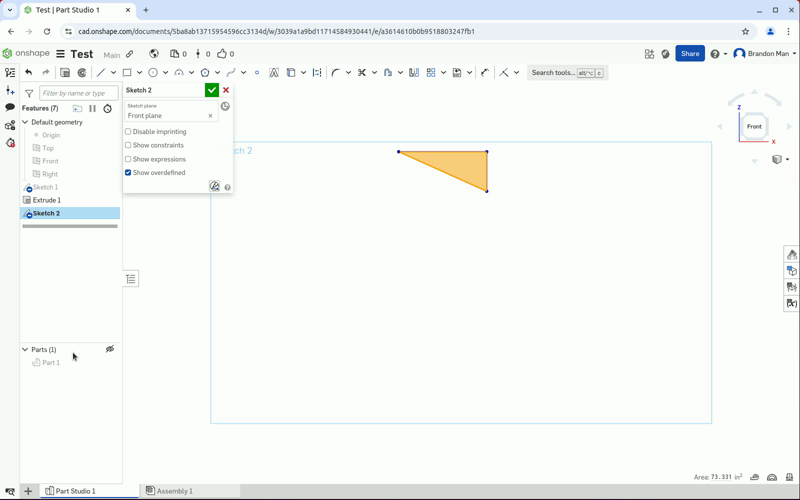
key(shift+e)
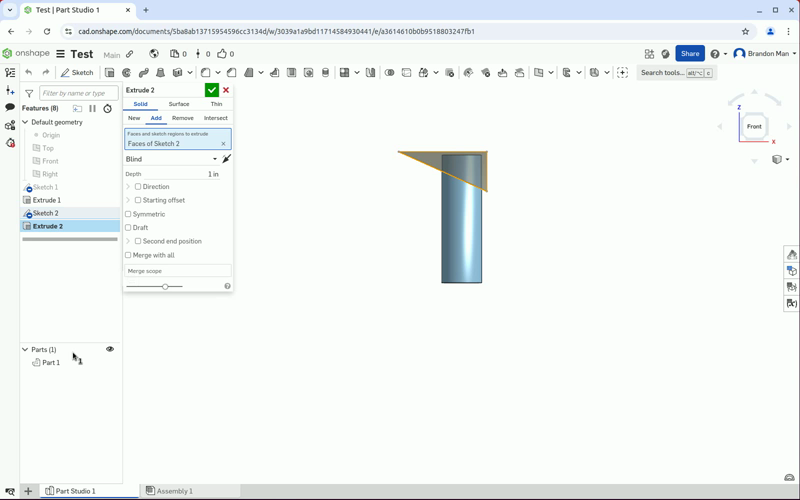
mouse_move(143, 106)
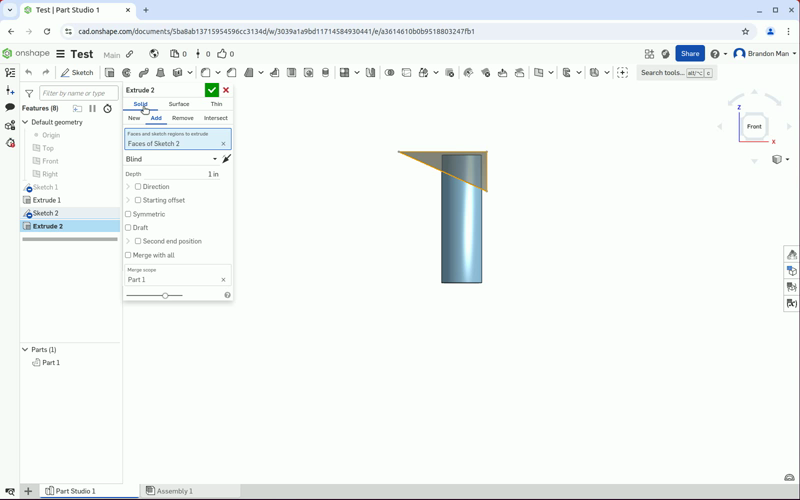
click(143, 106)
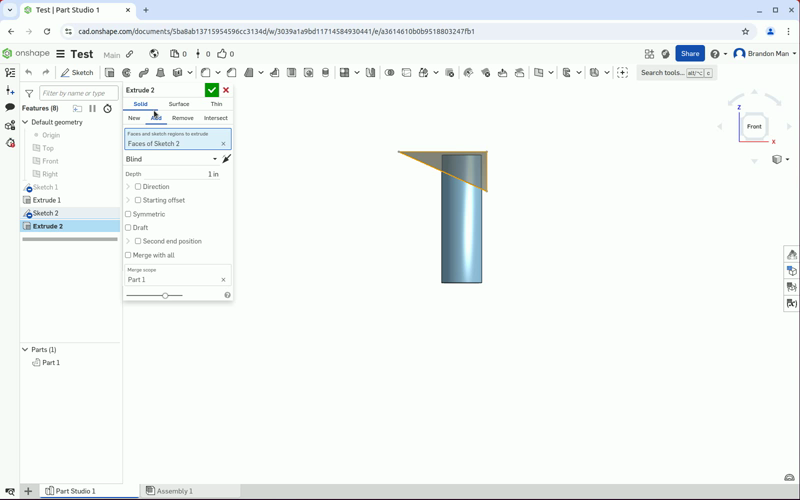
mouse_move(186, 120)
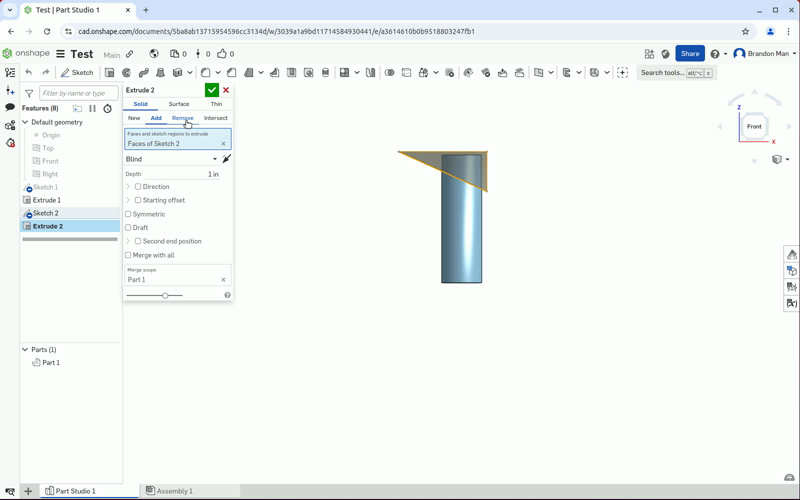
click(186, 120)
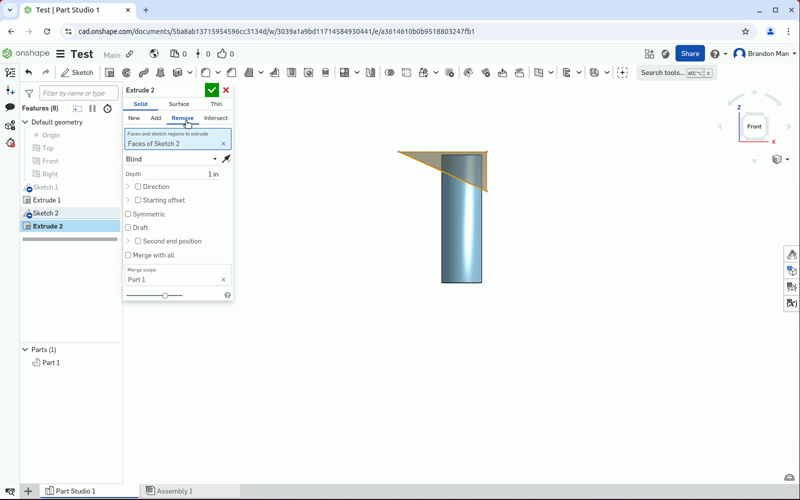
key(tab, 4)
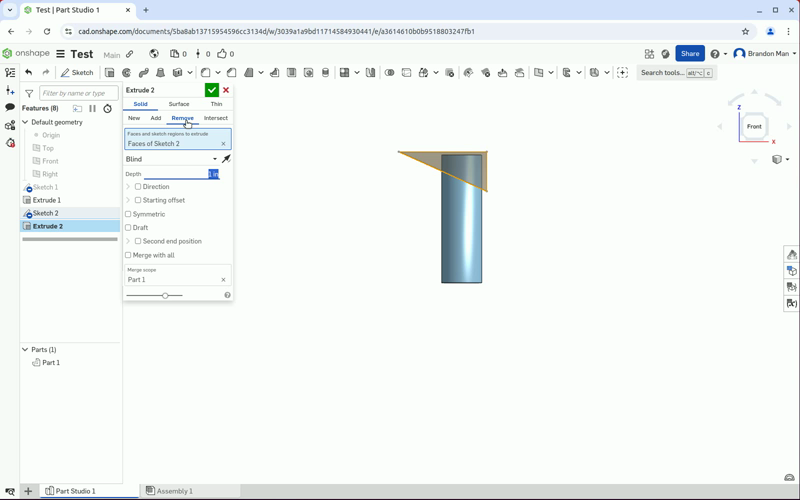
text(5.777)
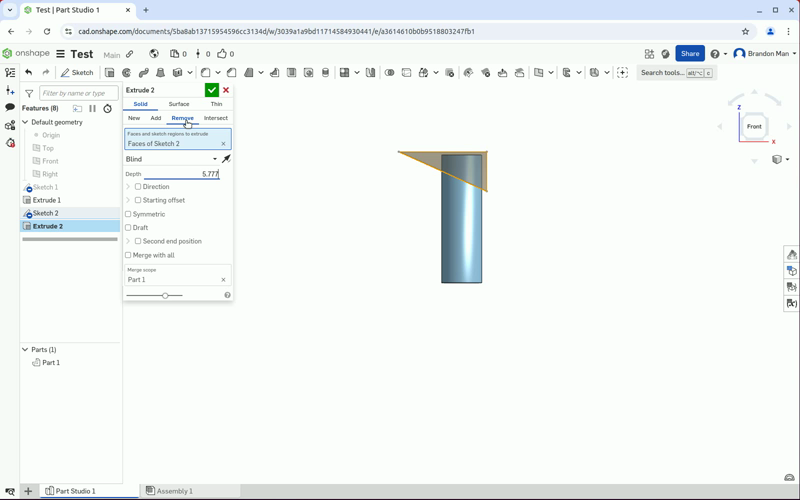
key(tab, 3)
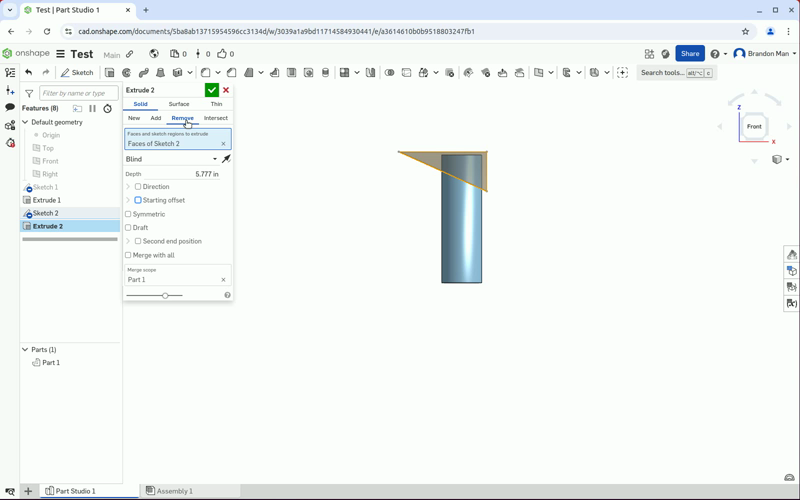
key(tab, 2)
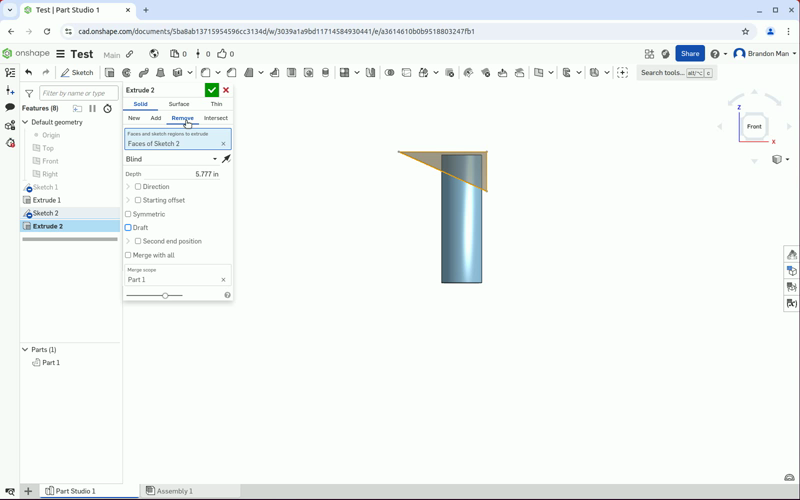
key(space)
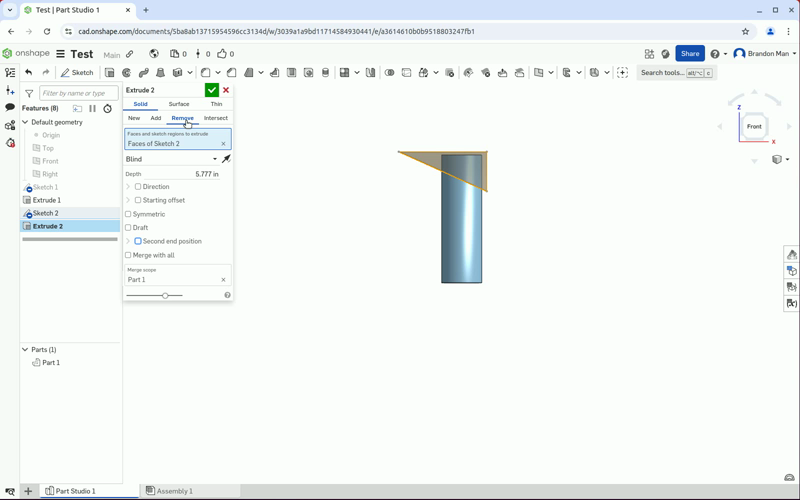
key(tab, 3)
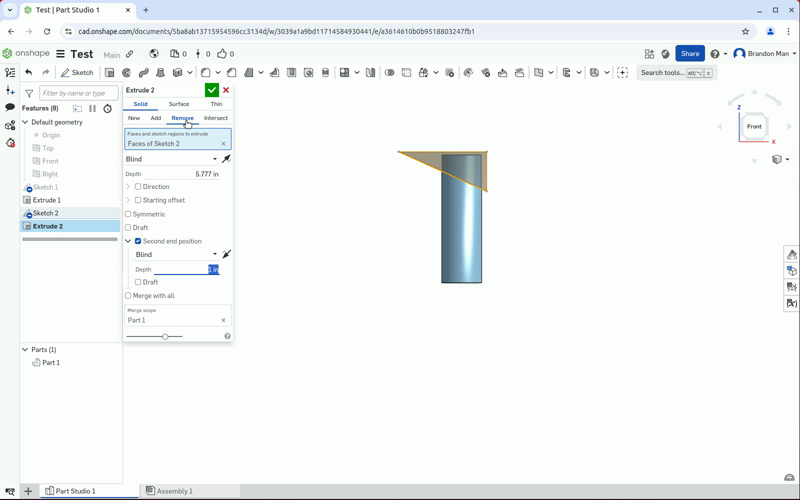
text(5.777)
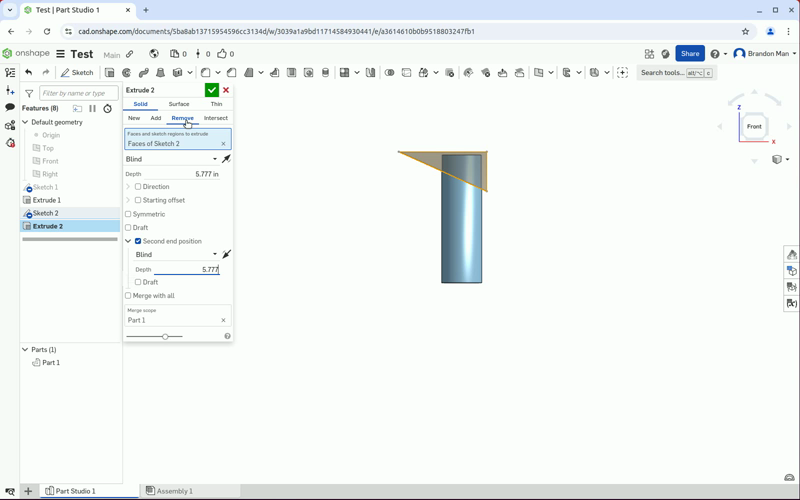
key(tab, 2)
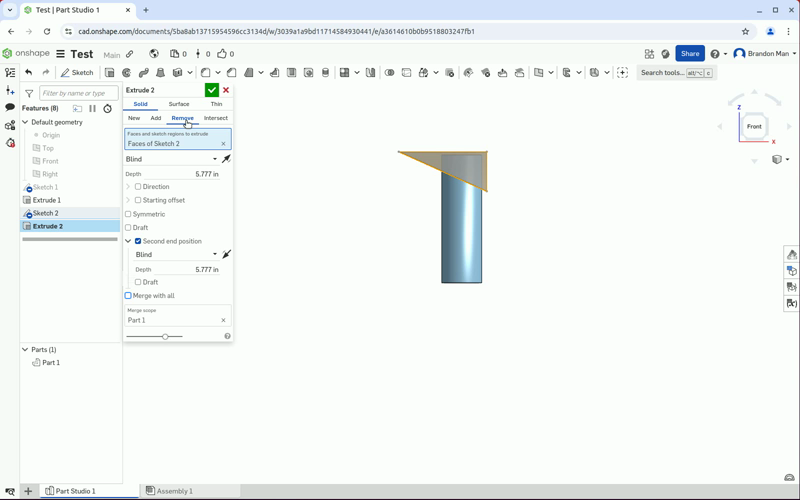
key(space)
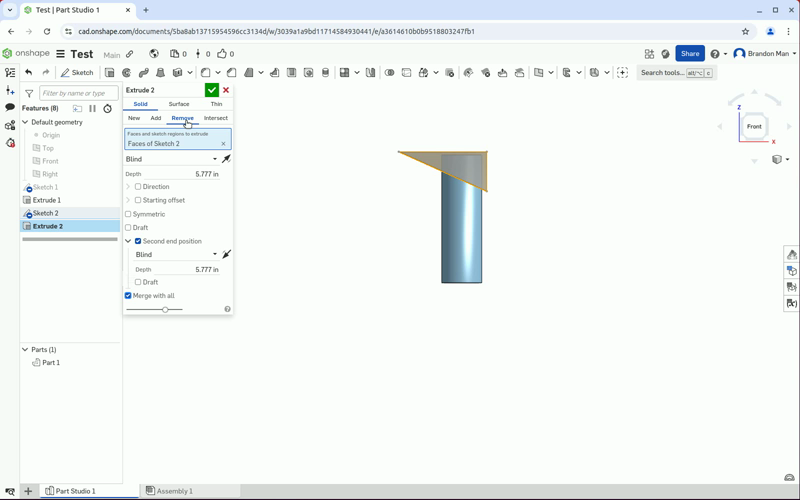
key(enter)
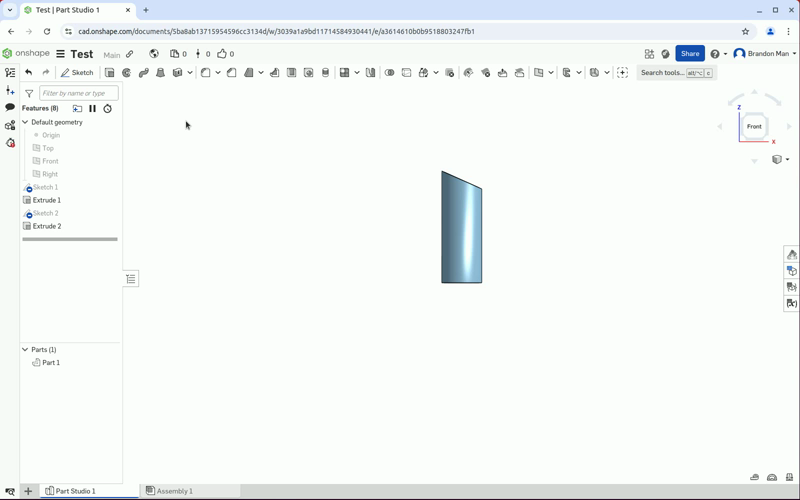
key(shift+h)
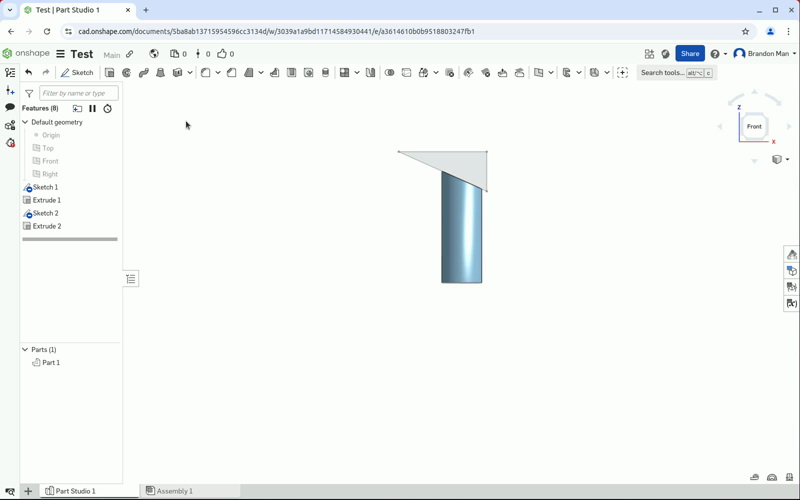
key(shift+h)
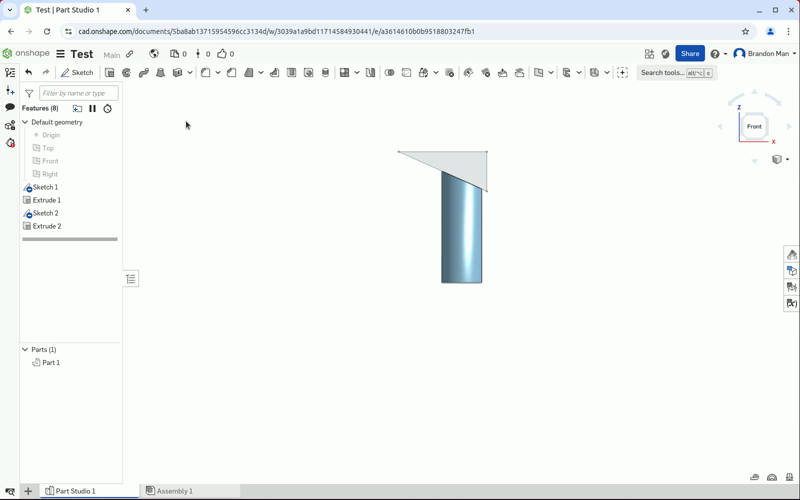
key(shift+7)
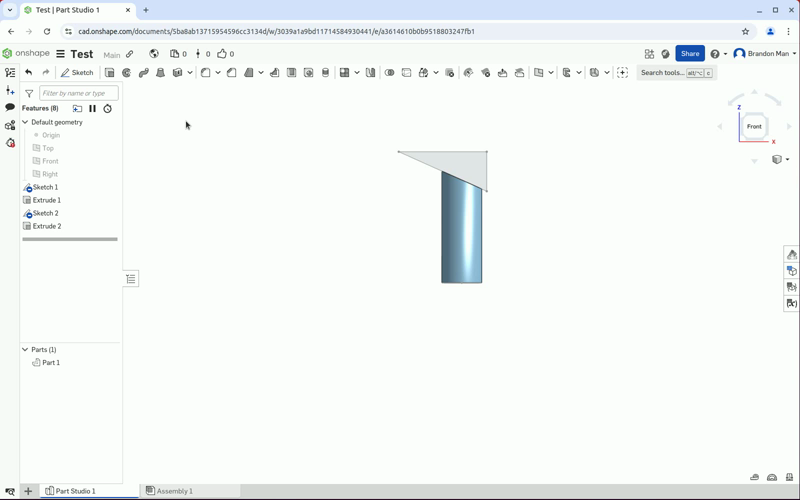
key(left, 2)
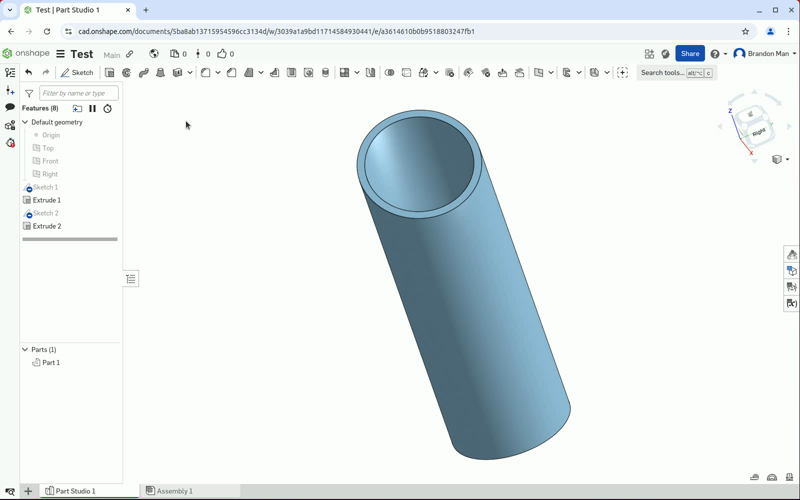
key(down, 2)
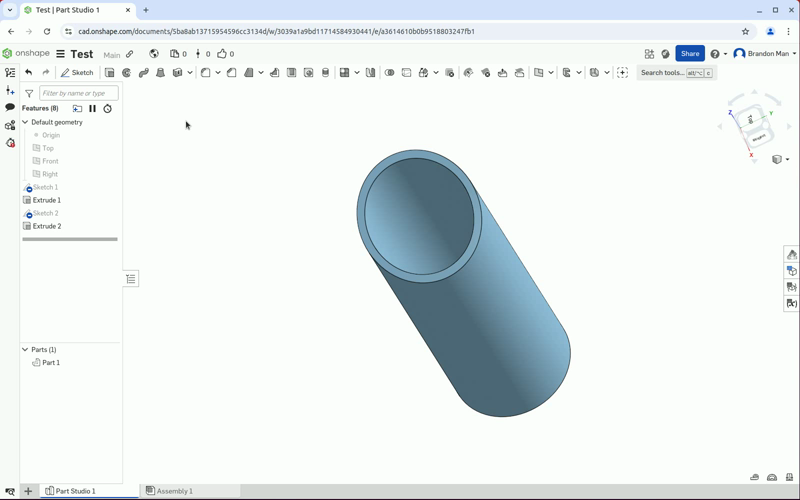
key(up, 2)
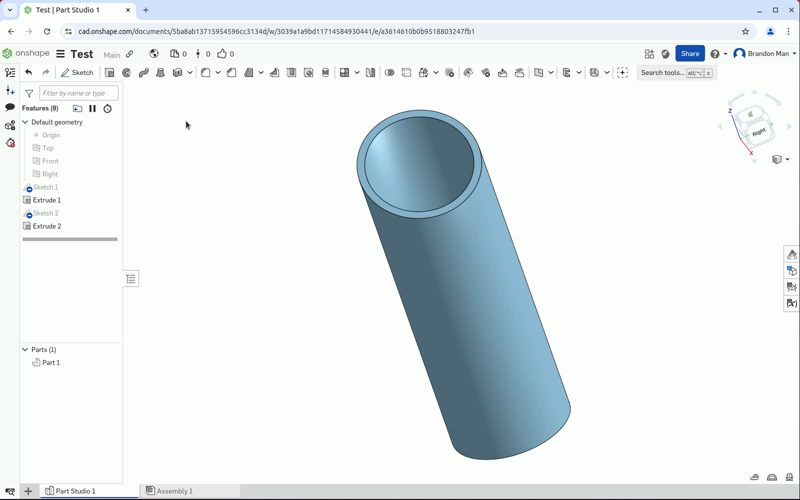
key(right, 2)
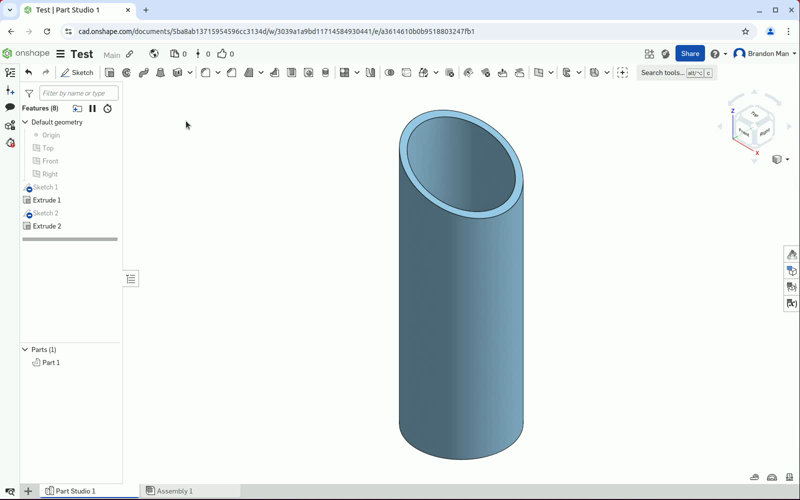
mouse_move(73, 189)
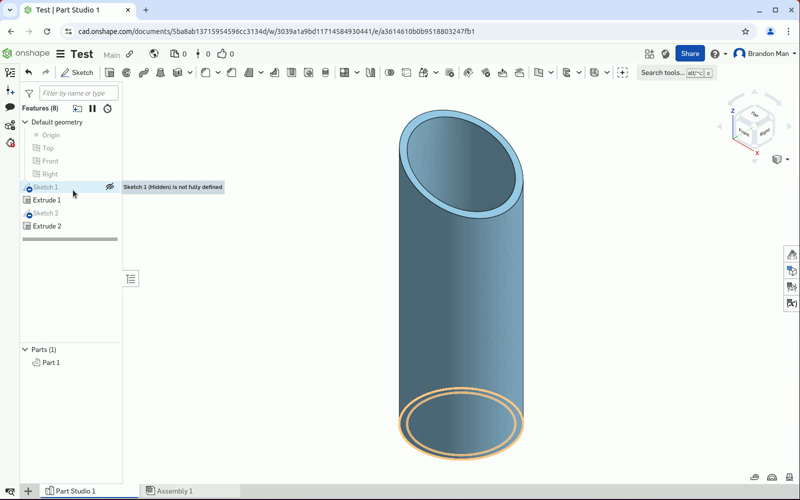
click(73, 189)